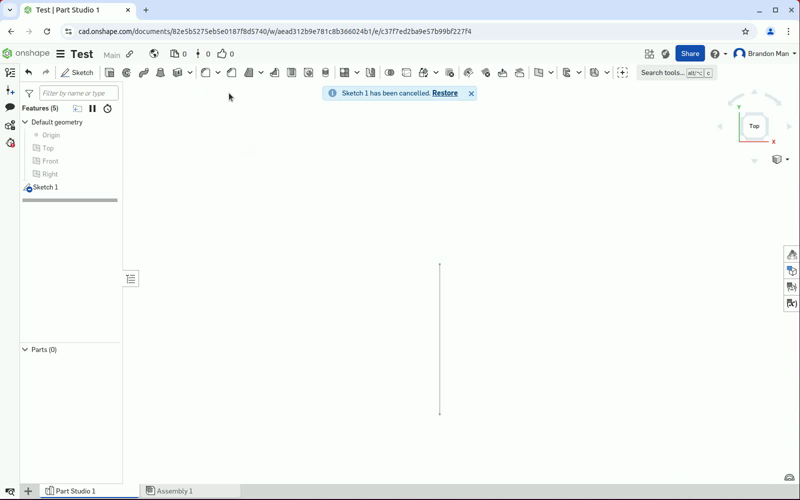
key(shift+h)
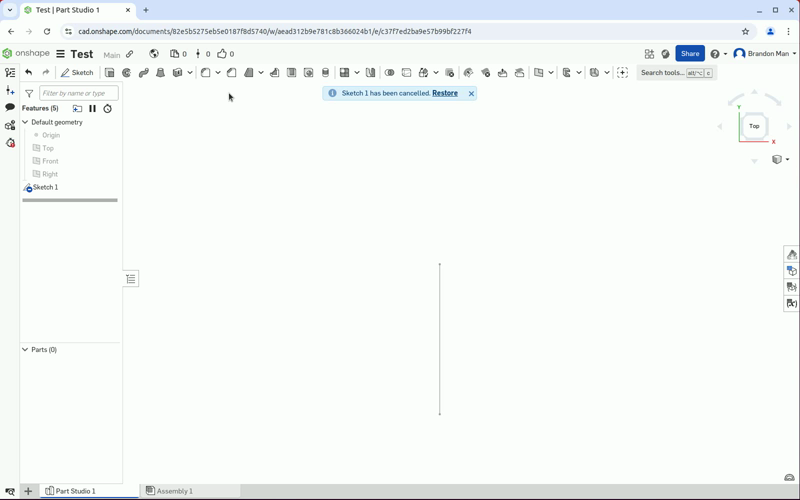
key(shift+s)
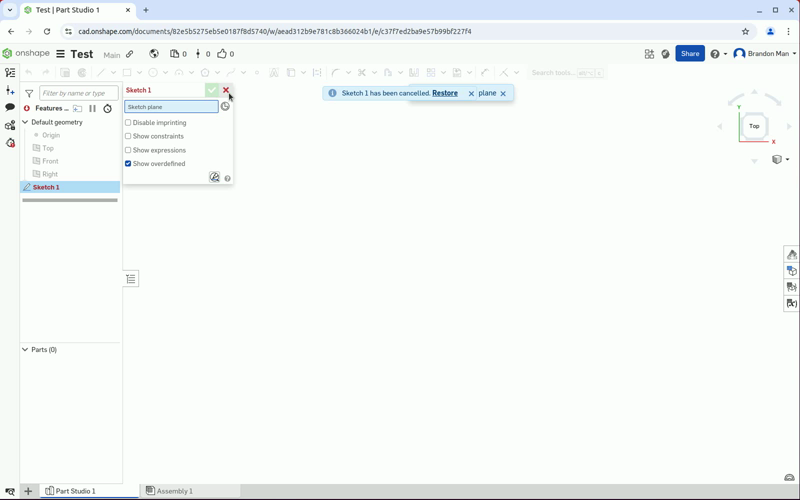
mouse_move(73, 150)
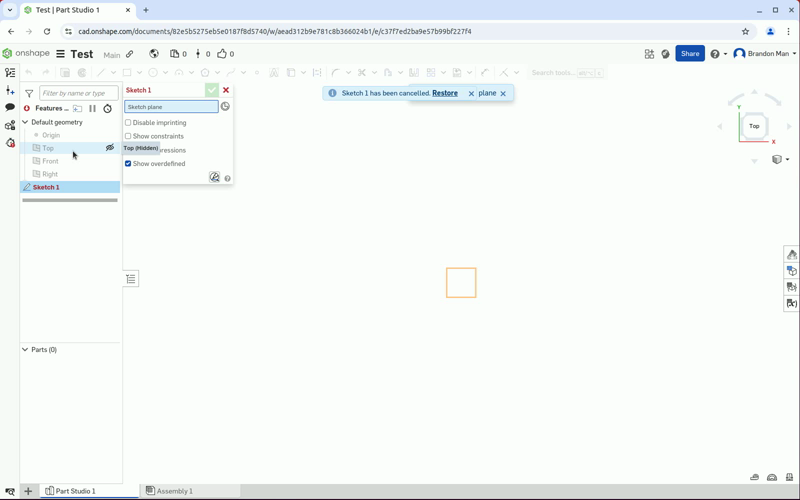
click(73, 150)
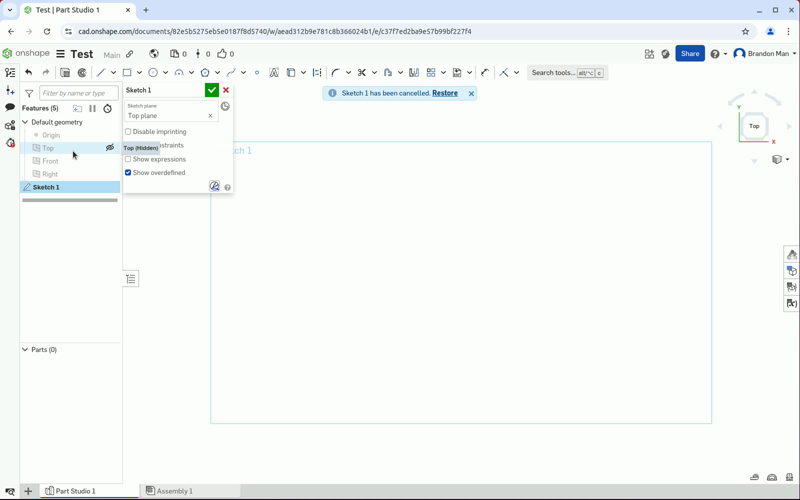
mouse_move(73, 352)
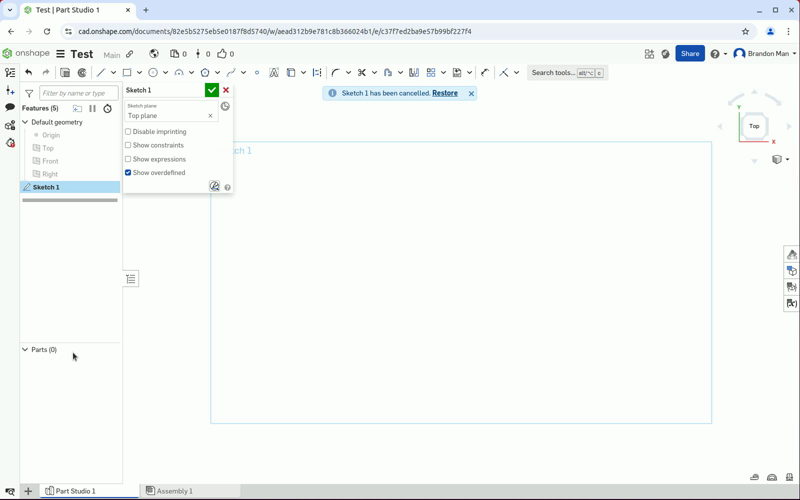
key(y)
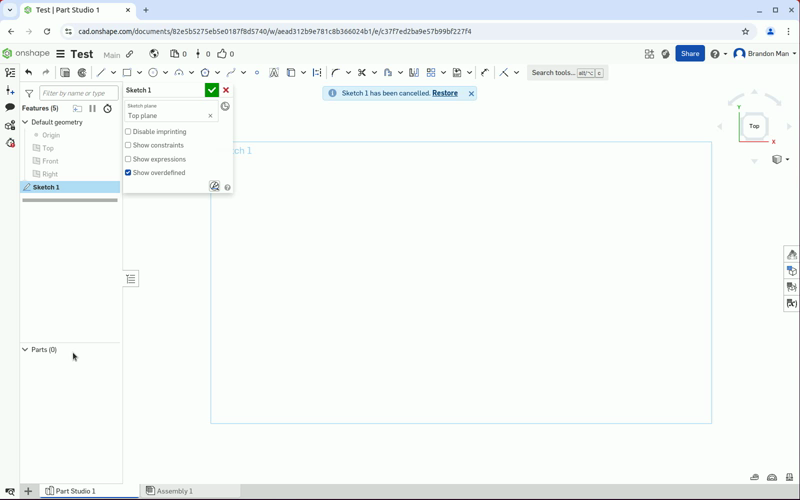
key(c)
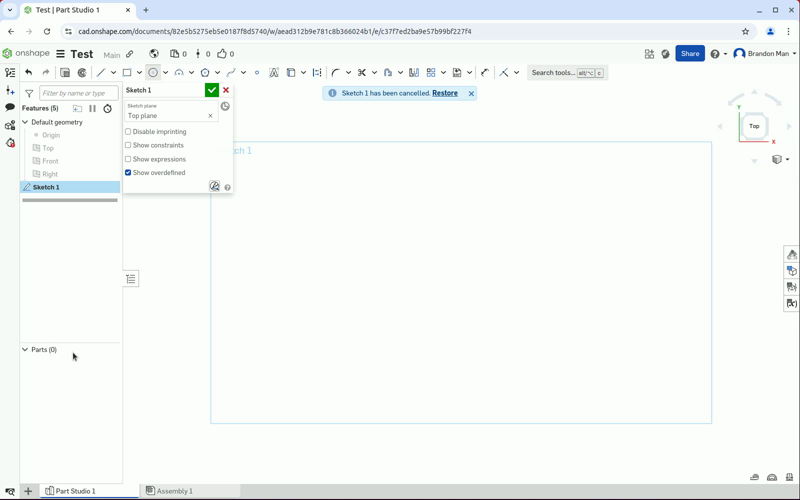
key_down(shift)
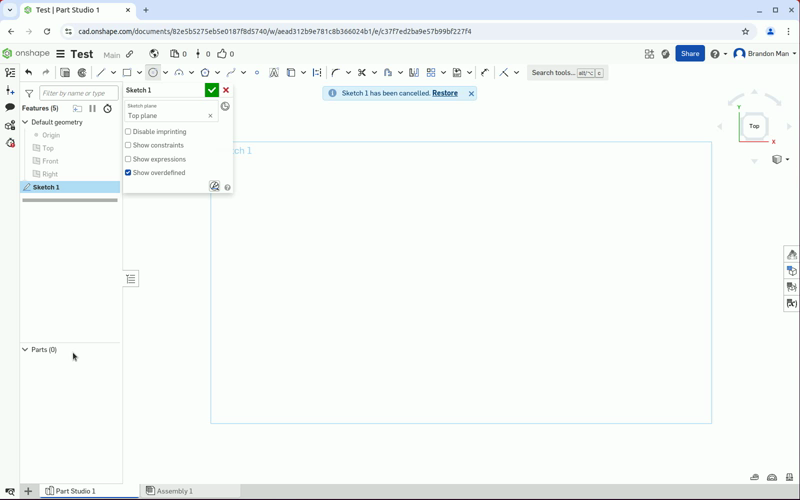
mouse_move(461, 282)
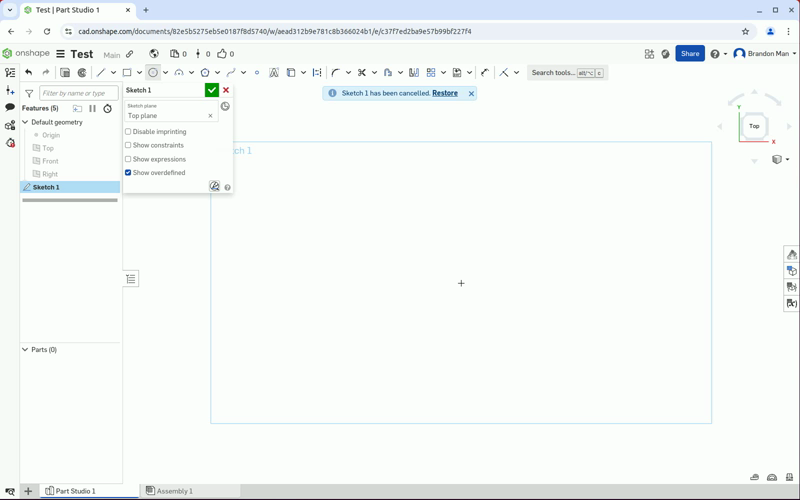
click(461, 282)
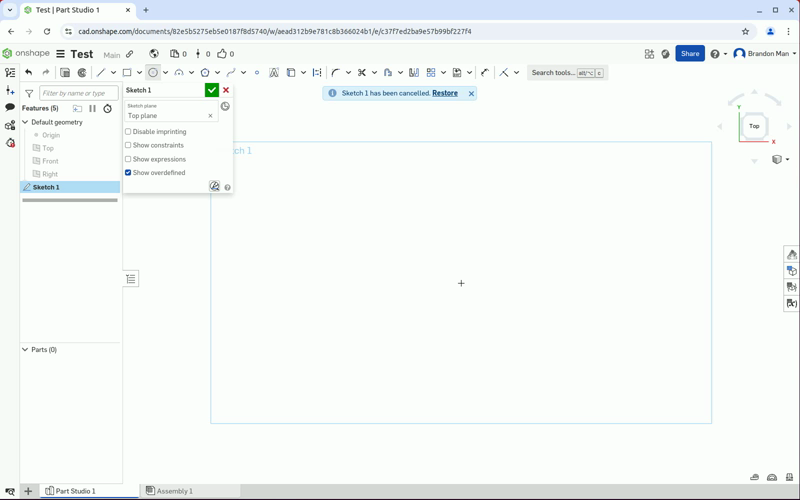
key_up(shift)
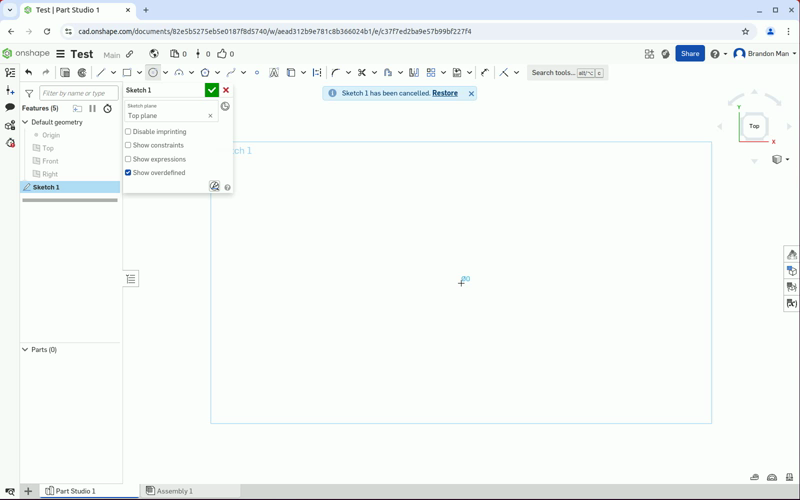
mouse_move(574, 282)
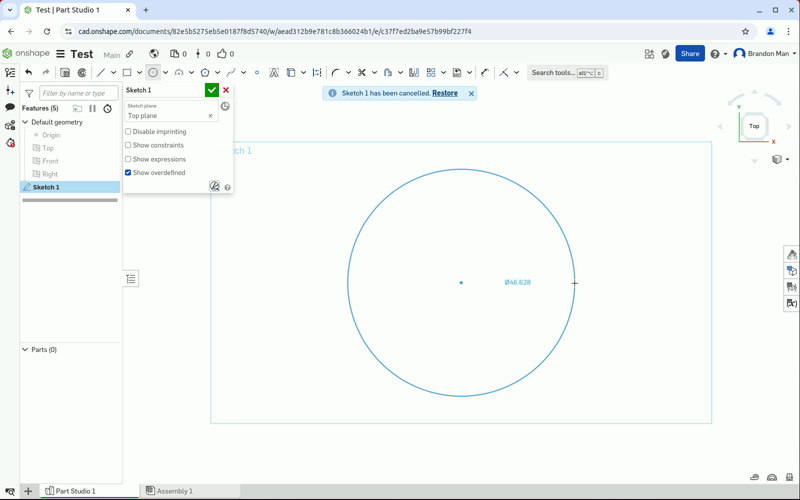
click(574, 282)
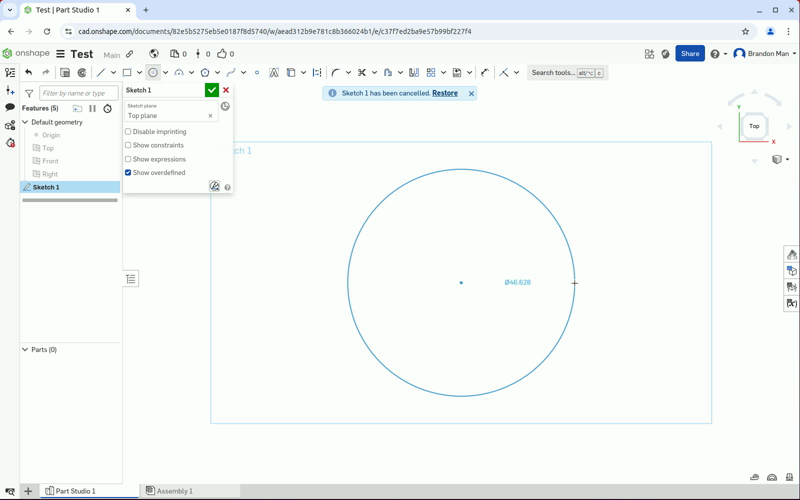
key(esc)
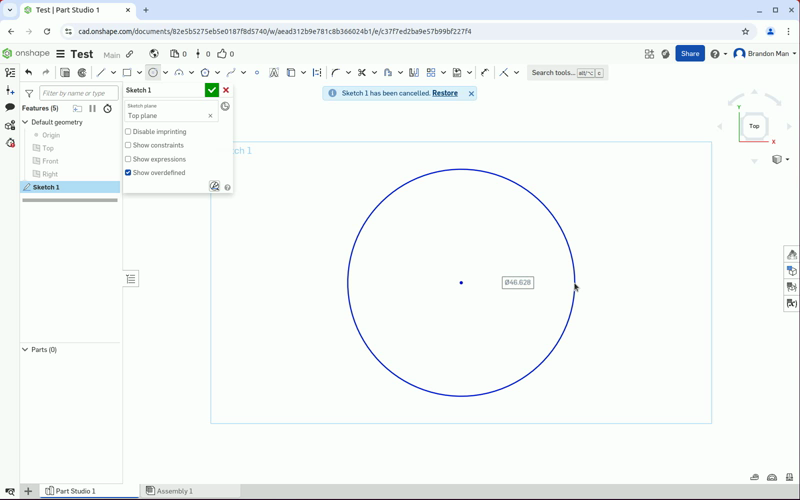
mouse_move(385, 280)
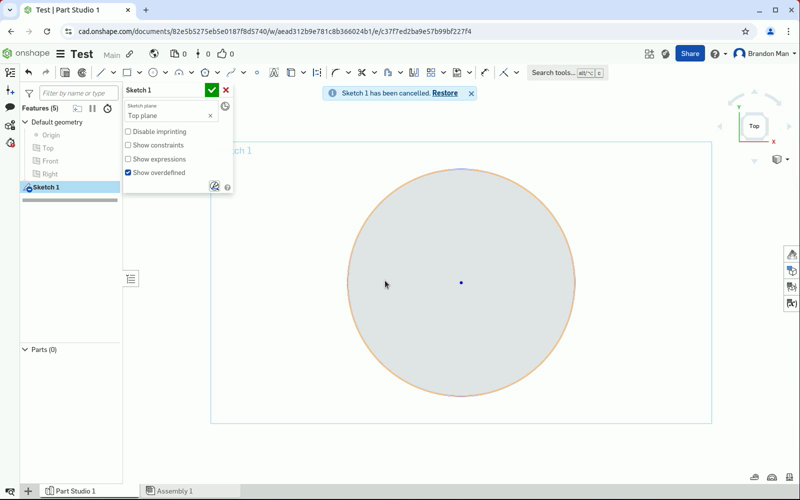
click(385, 280)
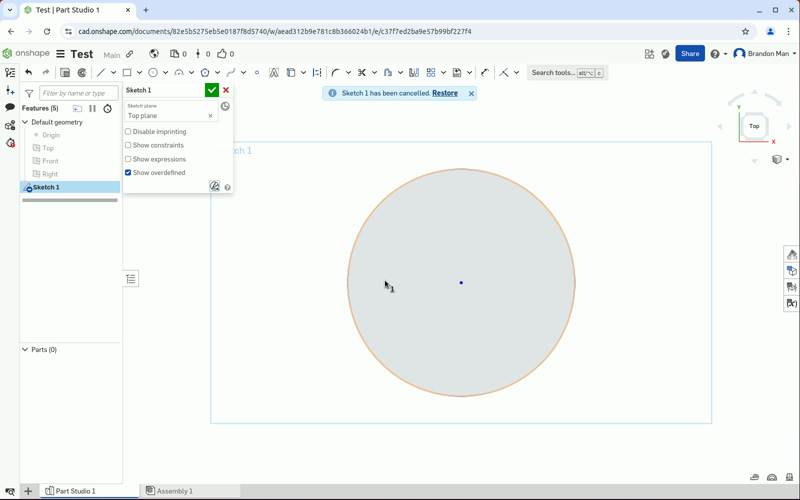
mouse_move(73, 352)
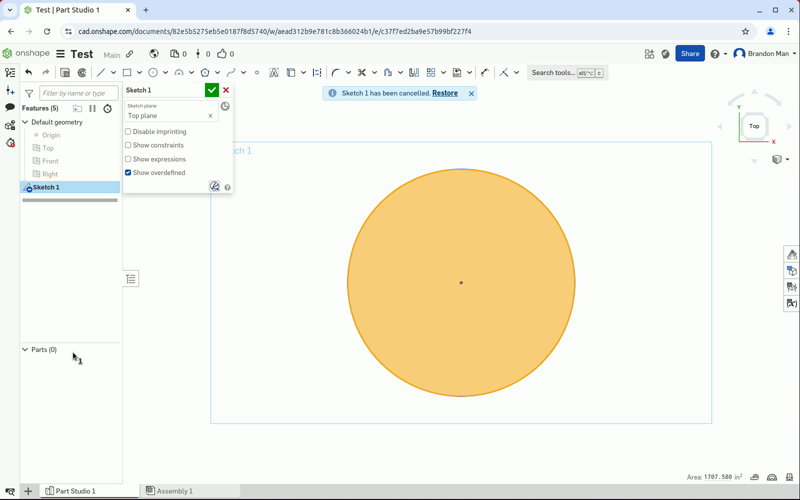
key(shift+y)
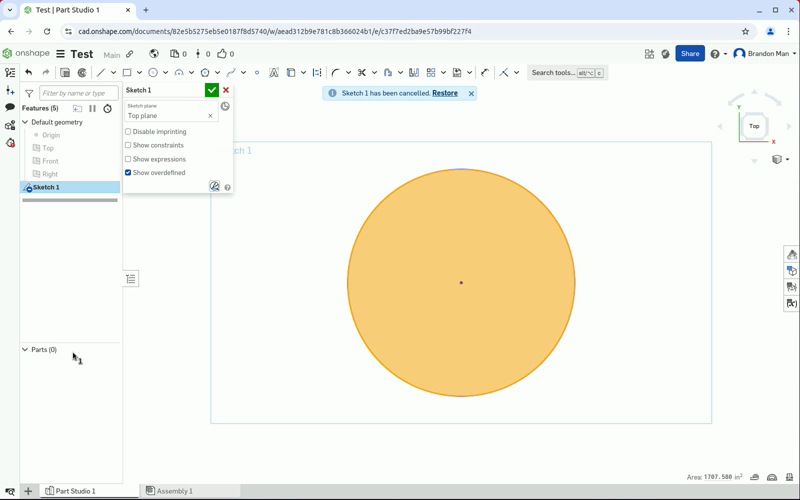
key(shift+e)
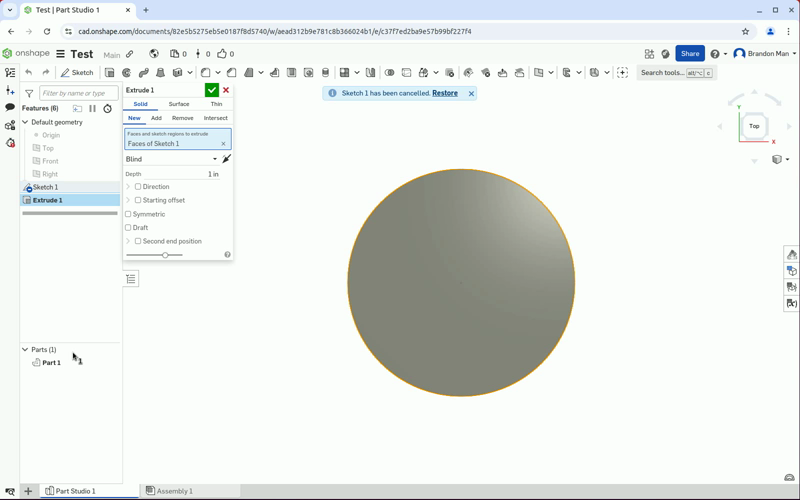
mouse_move(143, 106)
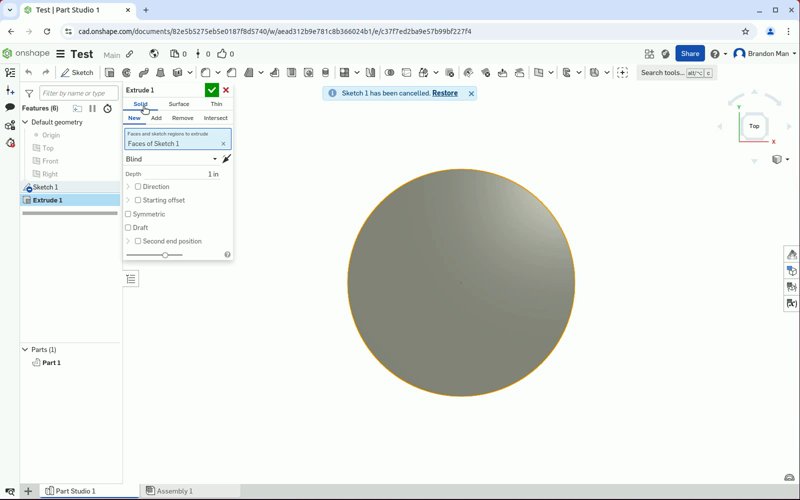
click(143, 106)
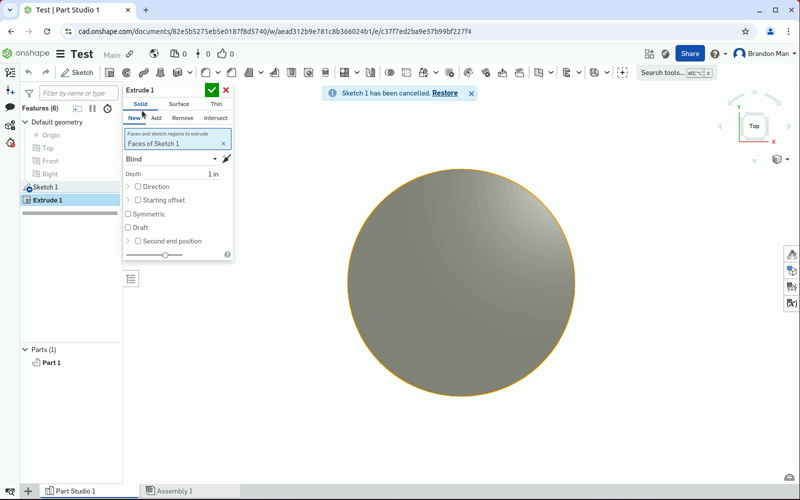
mouse_move(137, 120)
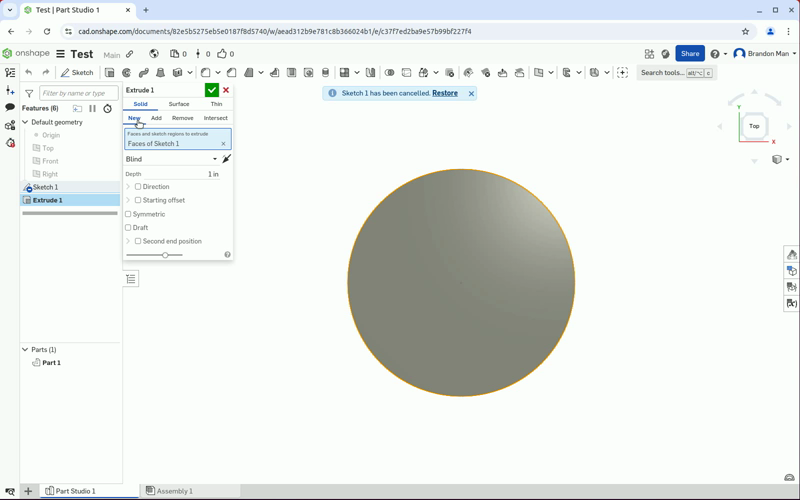
click(137, 120)
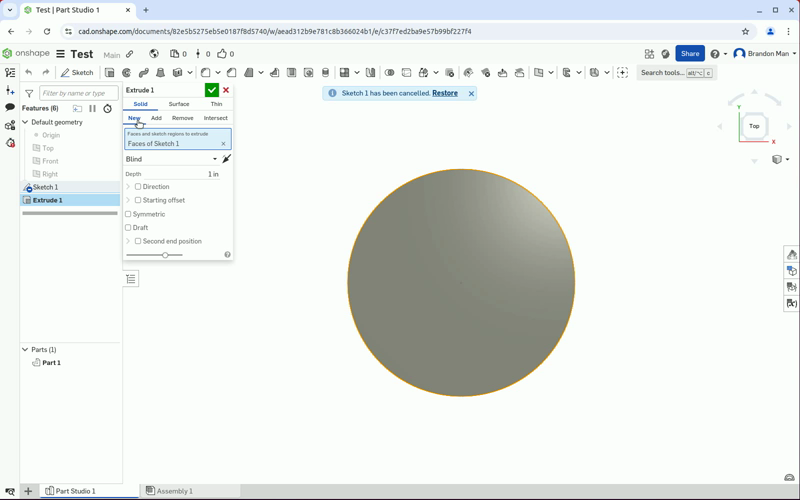
key(tab, 4)
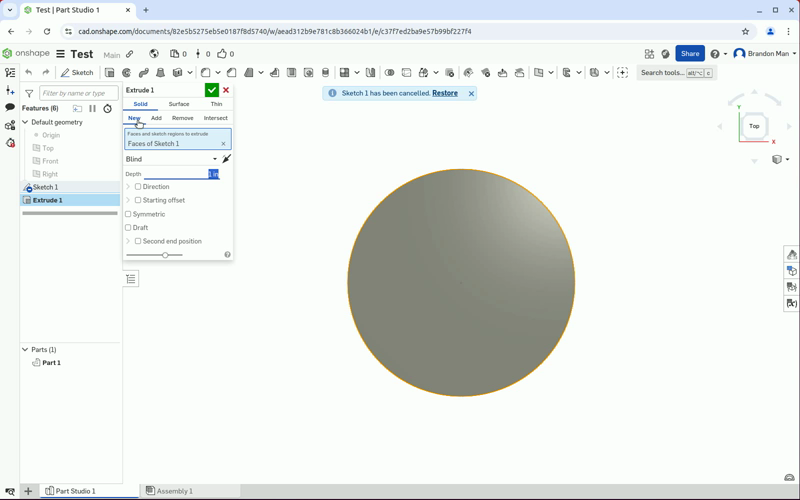
text(-6.018)
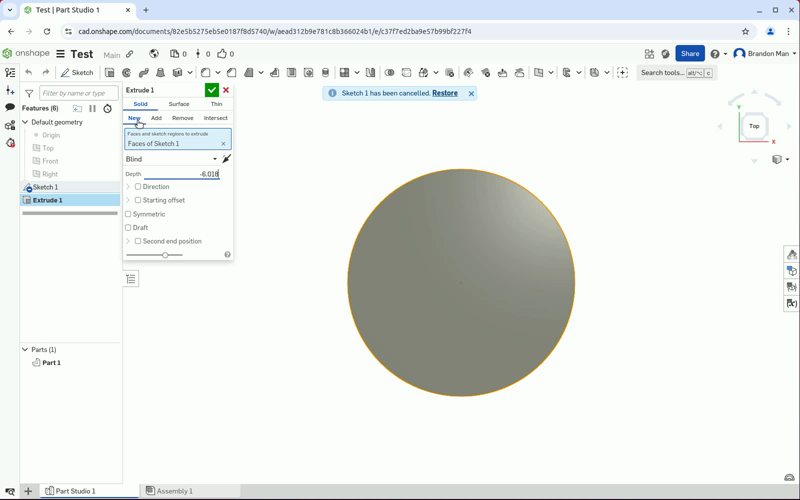
key(enter)
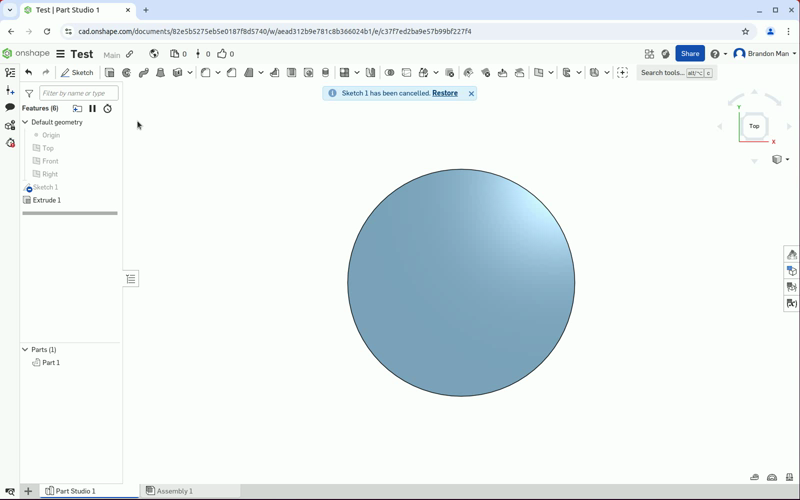
key(shift+h)
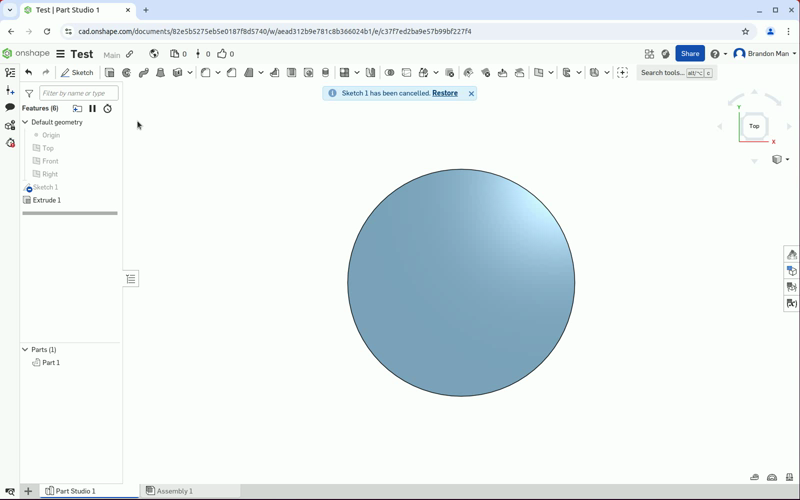
key(shift+h)
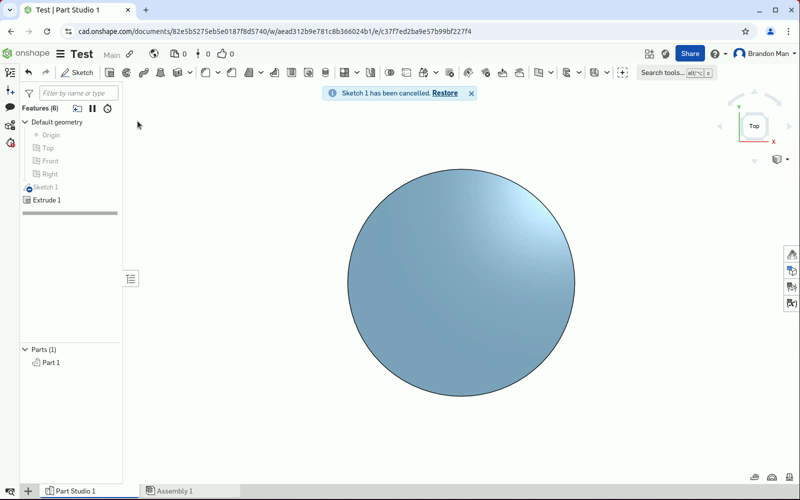
mouse_move(73, 189)
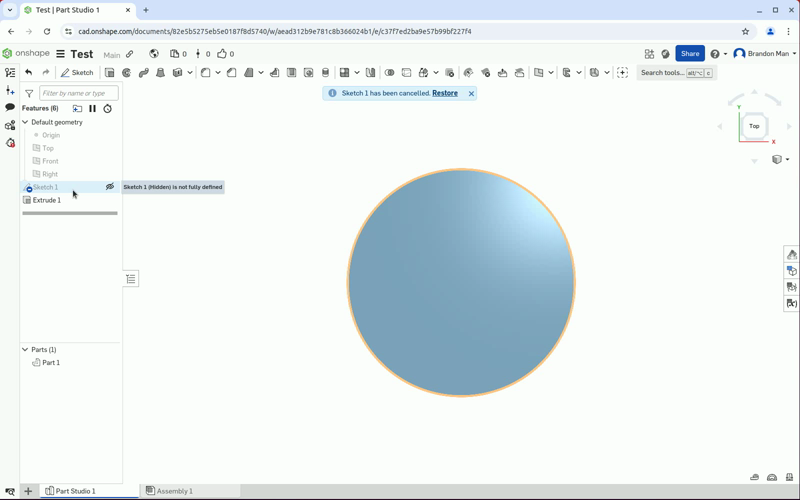
click(73, 189)
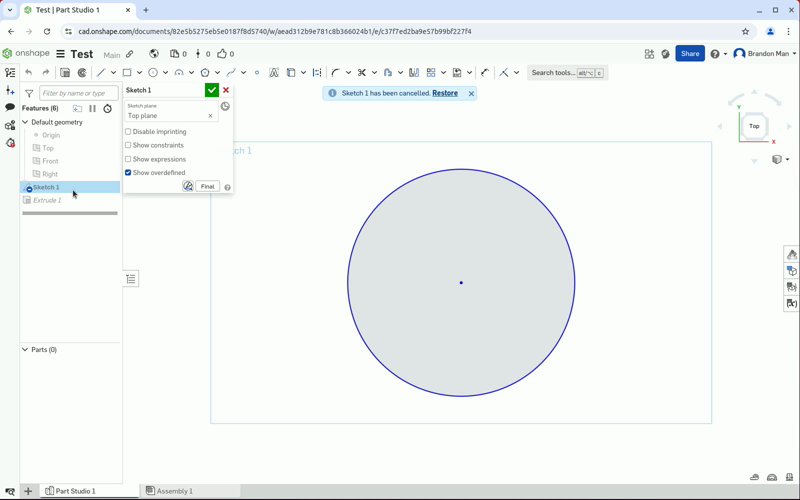
mouse_move(229, 92)
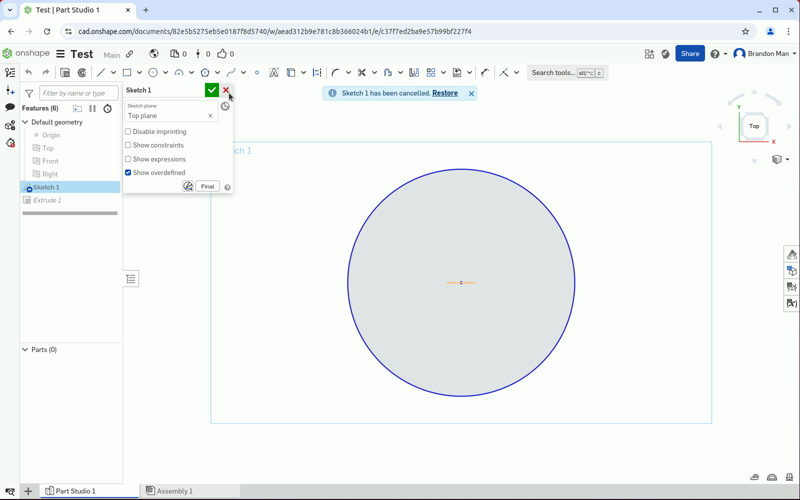
click(229, 92)
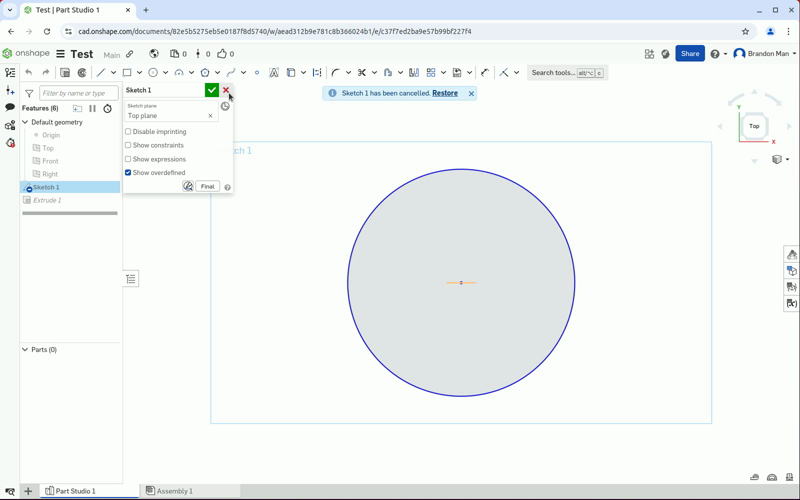
key(shift+s)
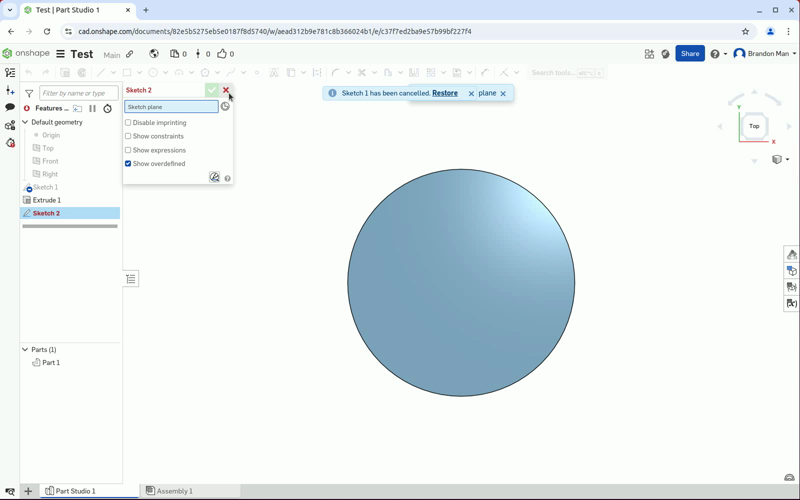
mouse_move(73, 150)
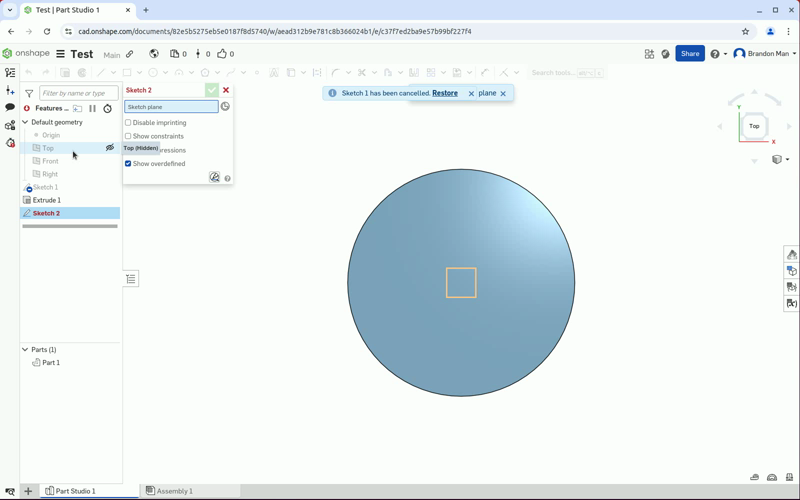
click(73, 150)
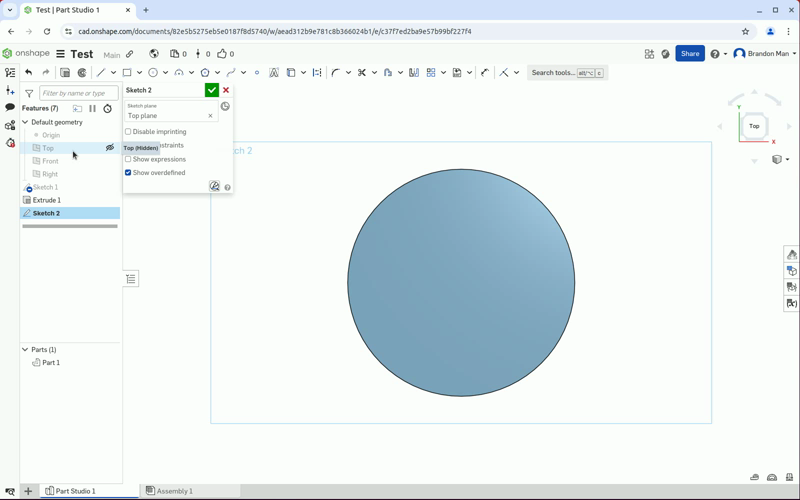
mouse_move(73, 352)
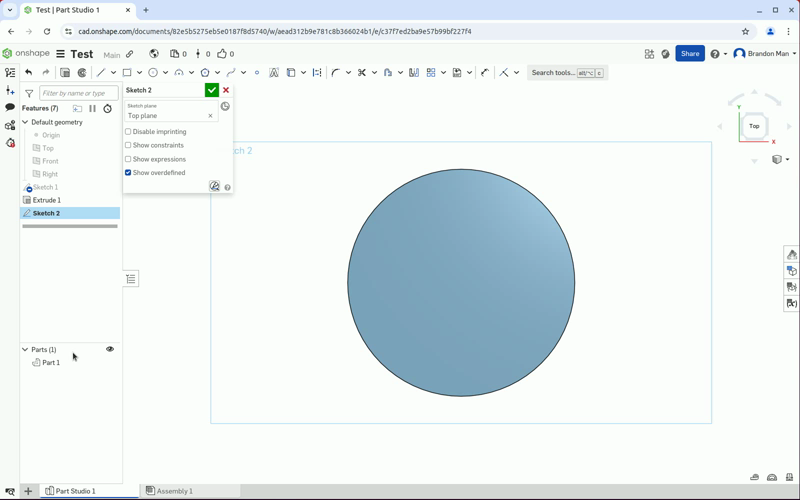
key(y)
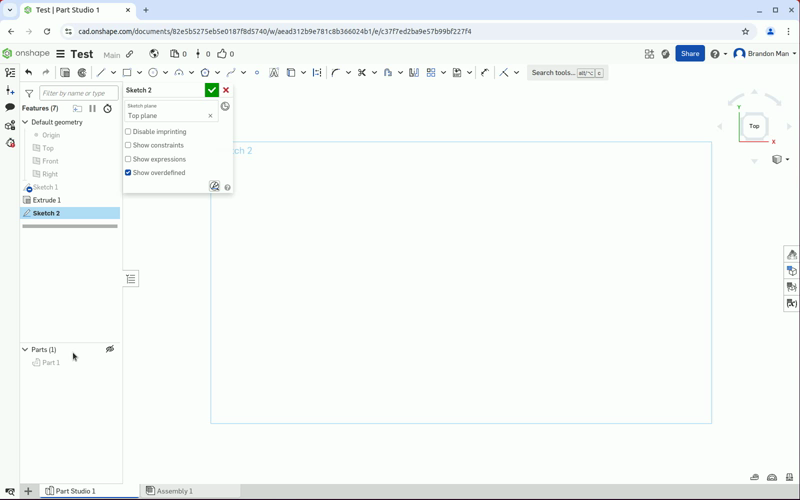
key(c)
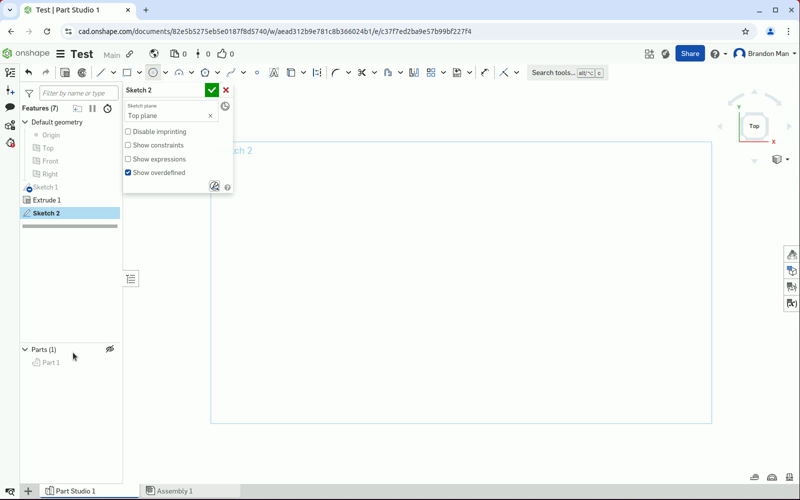
key_down(shift)
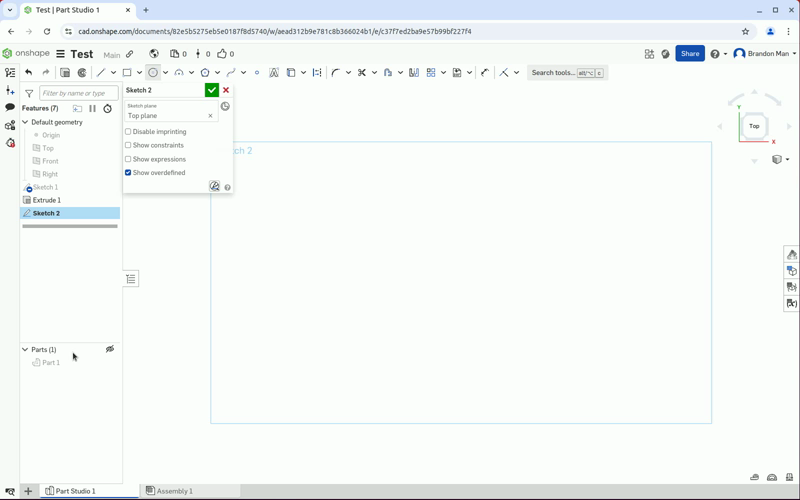
mouse_move(554, 282)
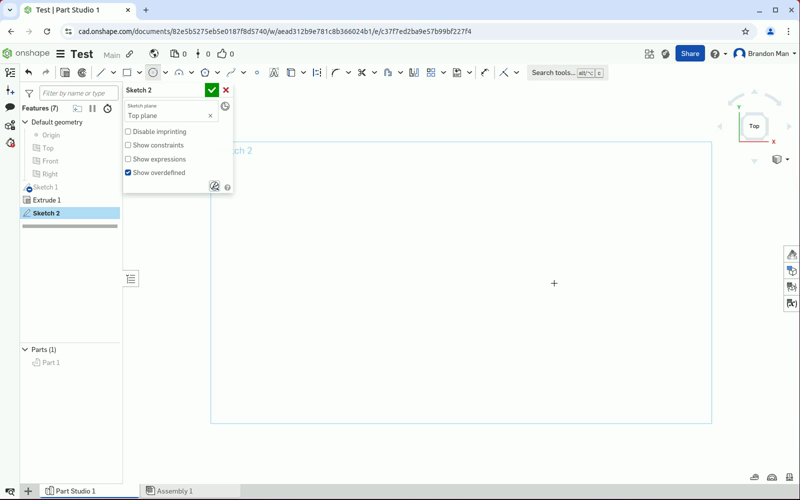
click(554, 282)
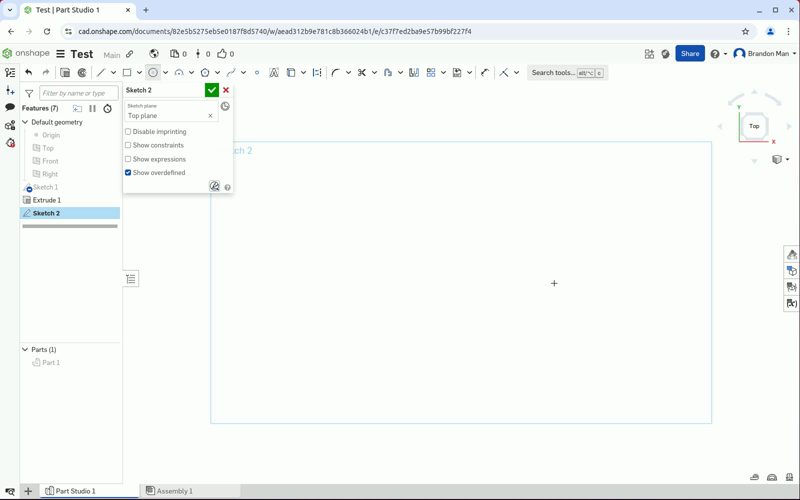
key_up(shift)
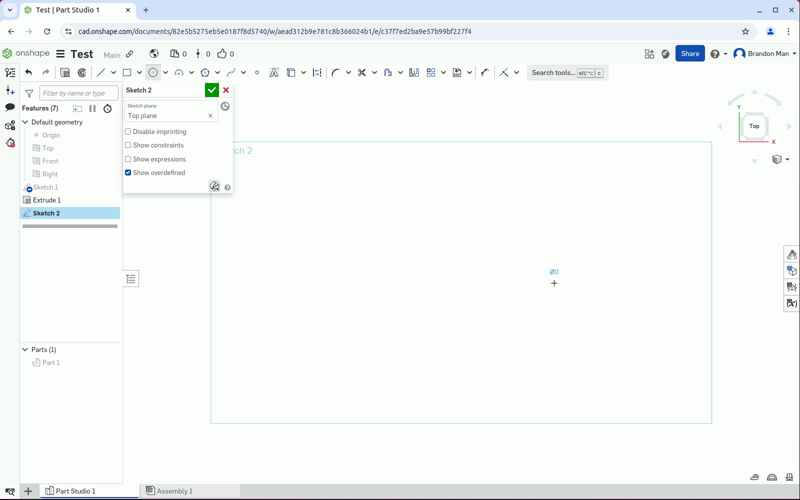
mouse_move(562, 282)
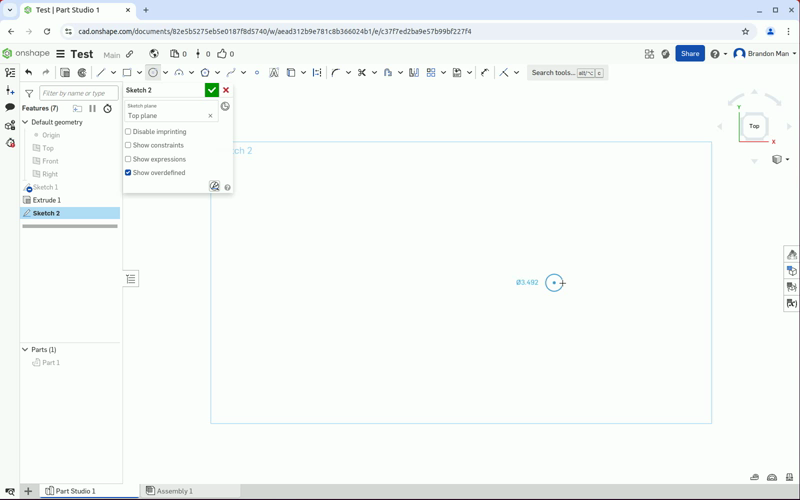
click(562, 282)
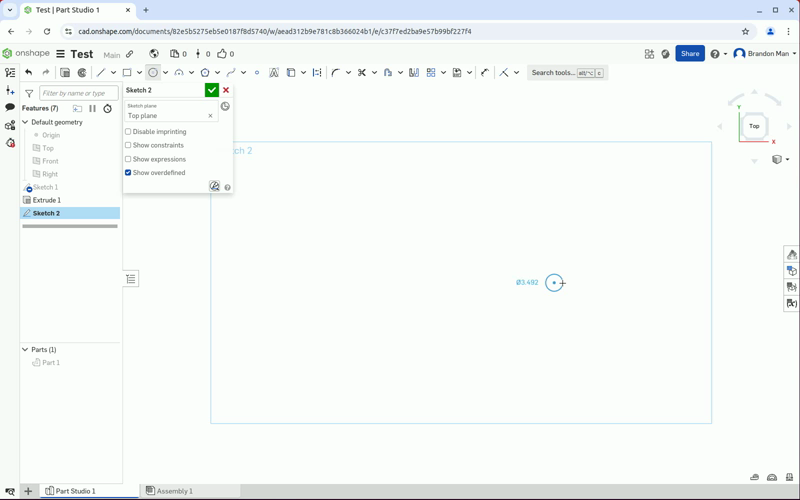
key(esc)
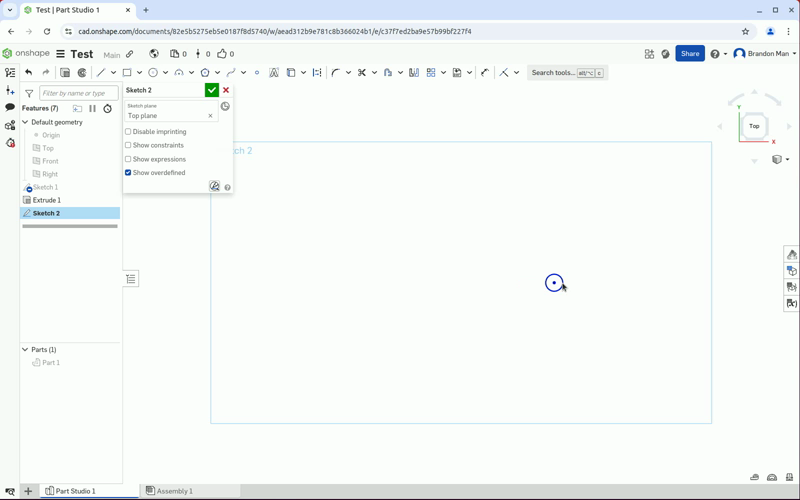
mouse_move(557, 284)
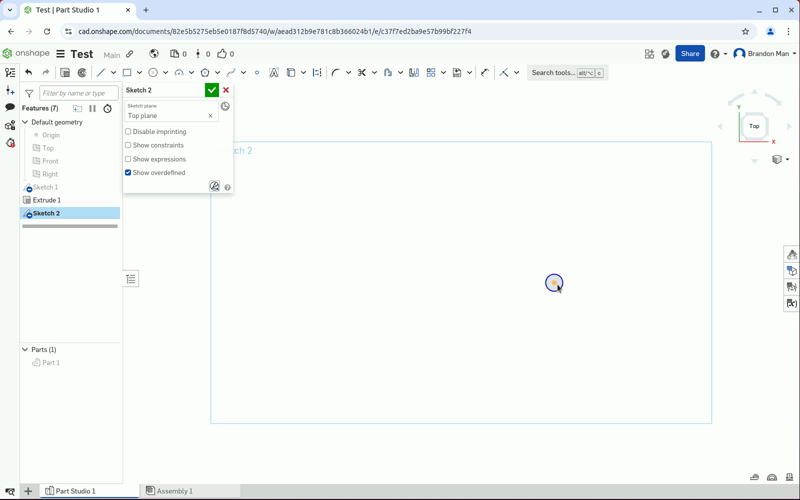
scroll(6)
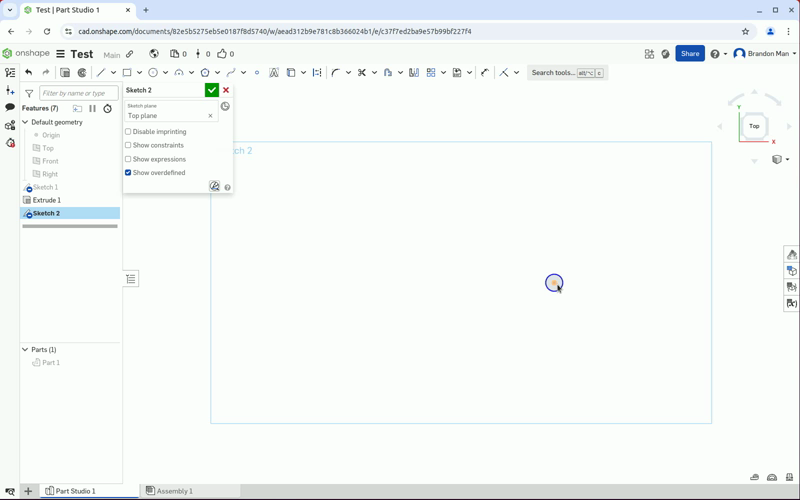
scroll(6)
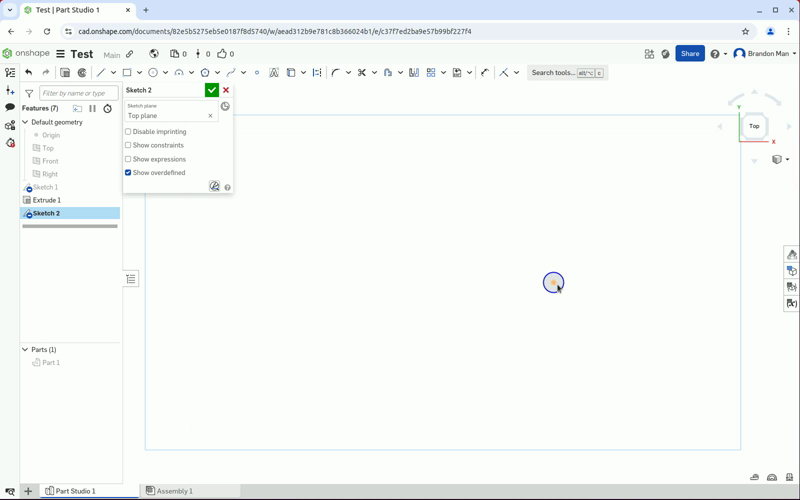
scroll(6)
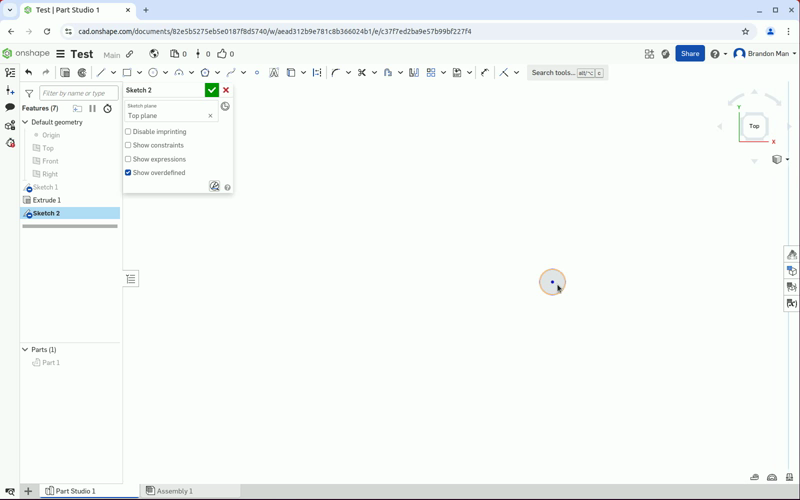
scroll(6)
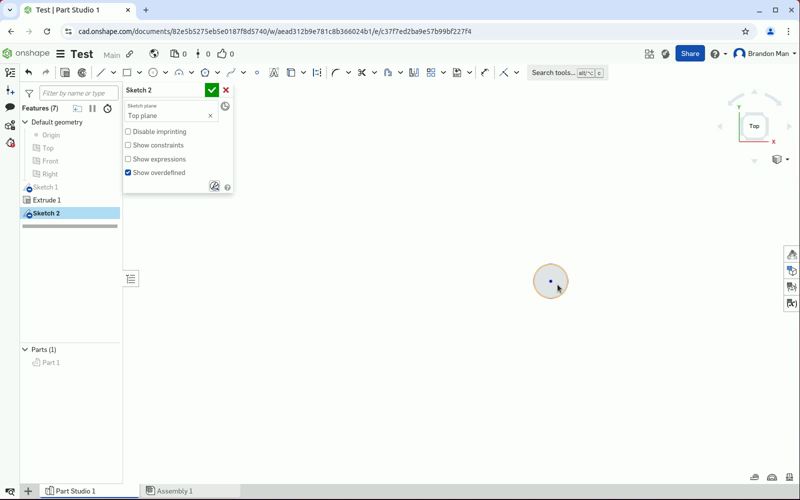
scroll(6)
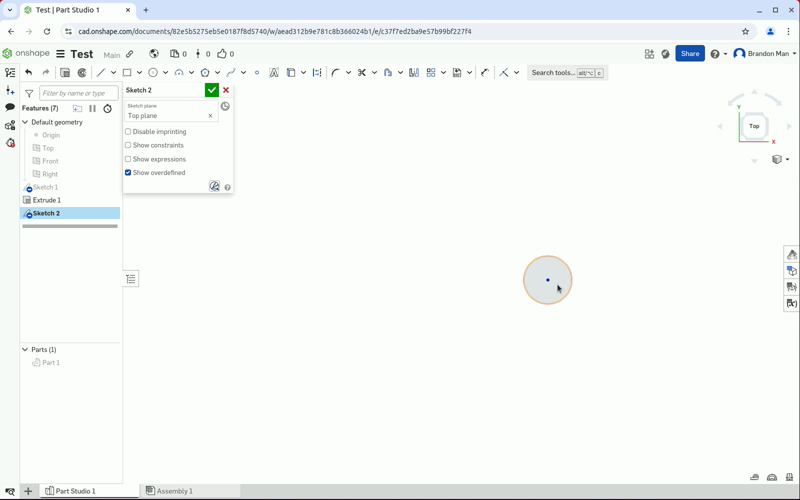
scroll(6)
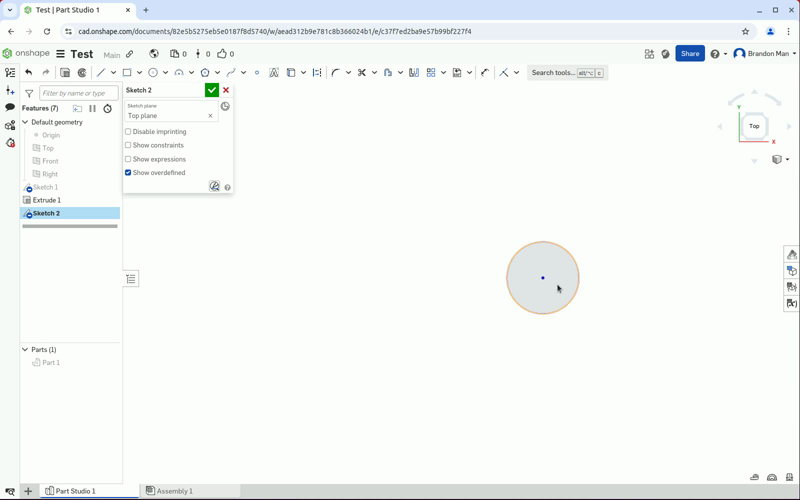
scroll(6)
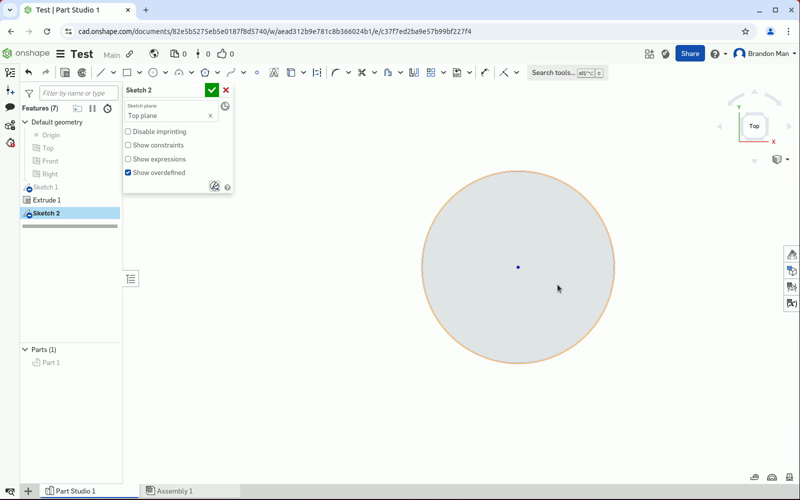
click(557, 284)
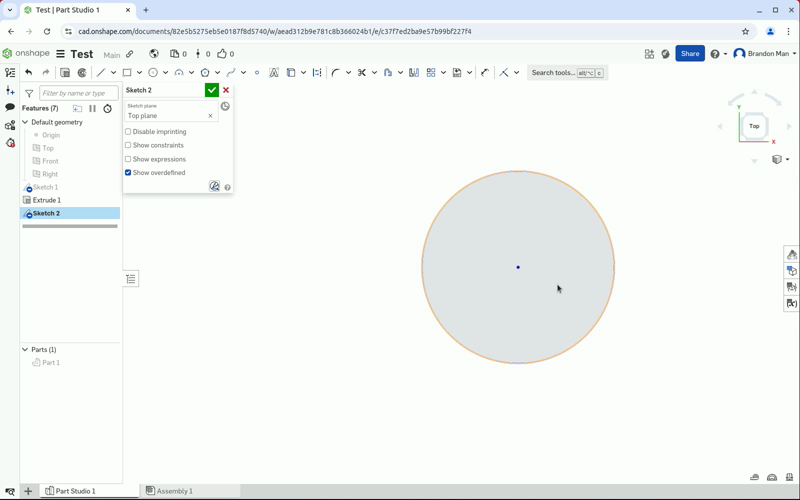
scroll(-6)
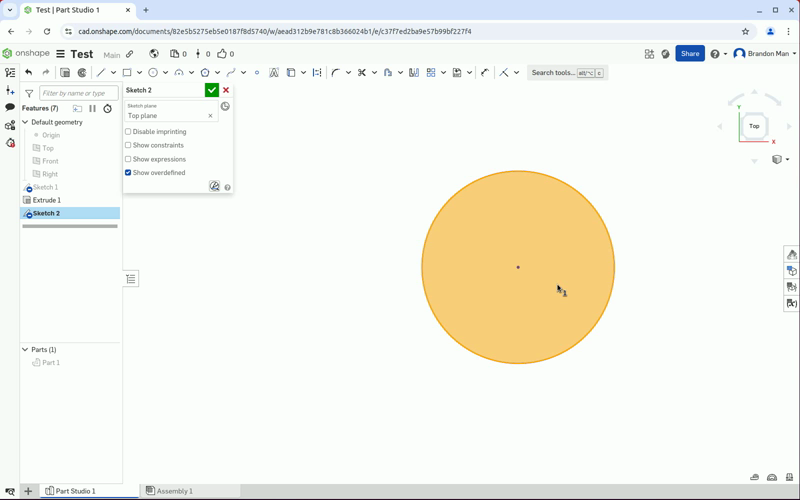
scroll(-6)
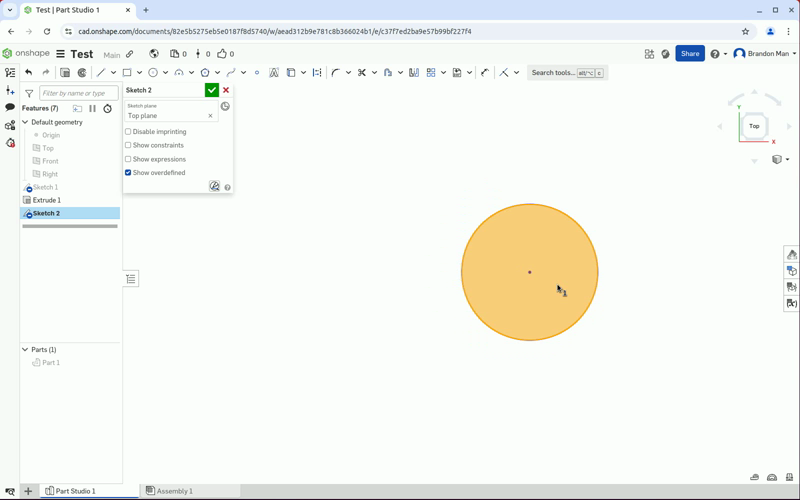
scroll(-6)
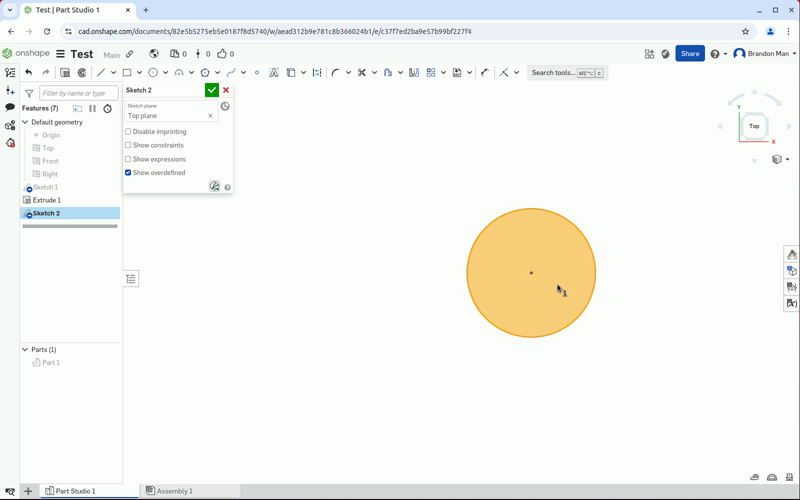
scroll(-6)
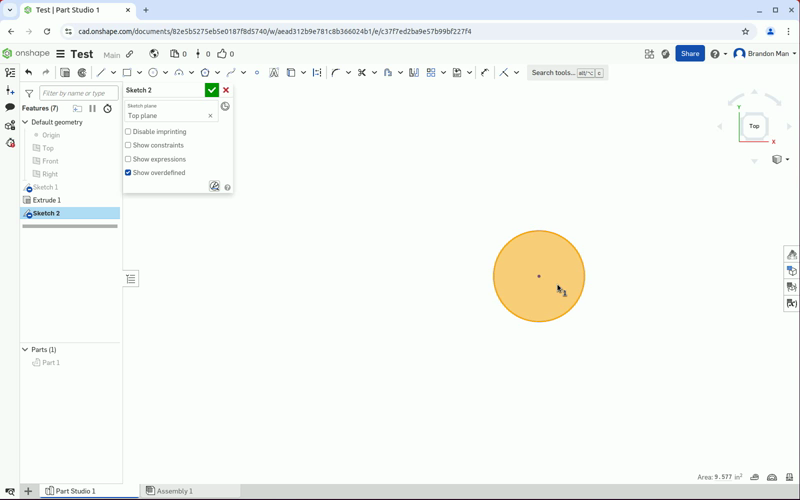
scroll(-6)
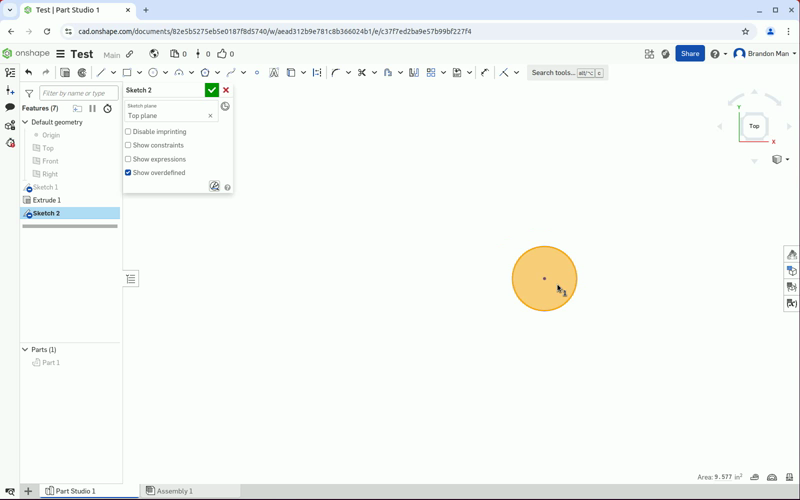
scroll(-6)
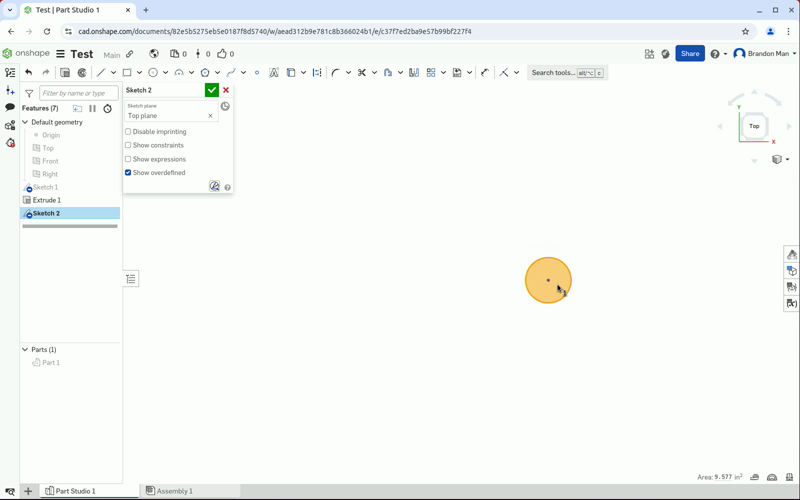
scroll(-6)
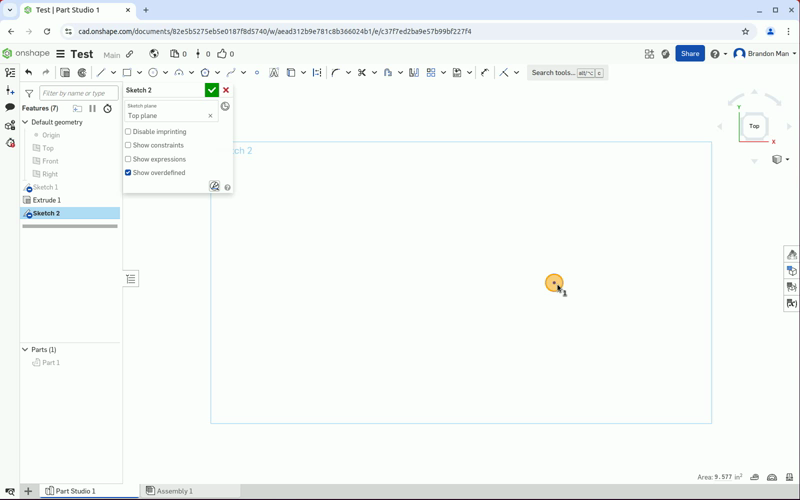
mouse_move(73, 352)
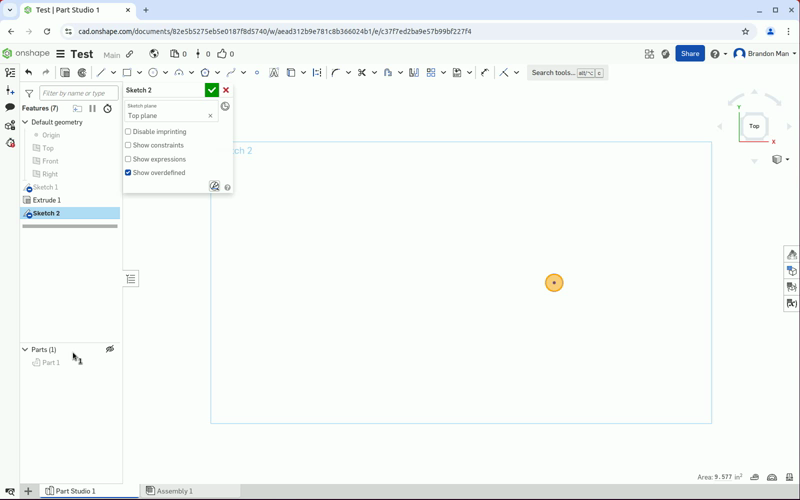
key(shift+y)
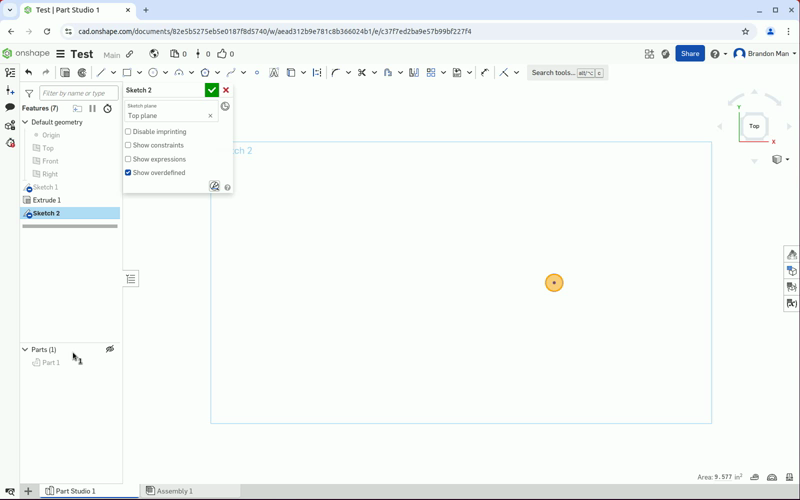
key(shift+e)
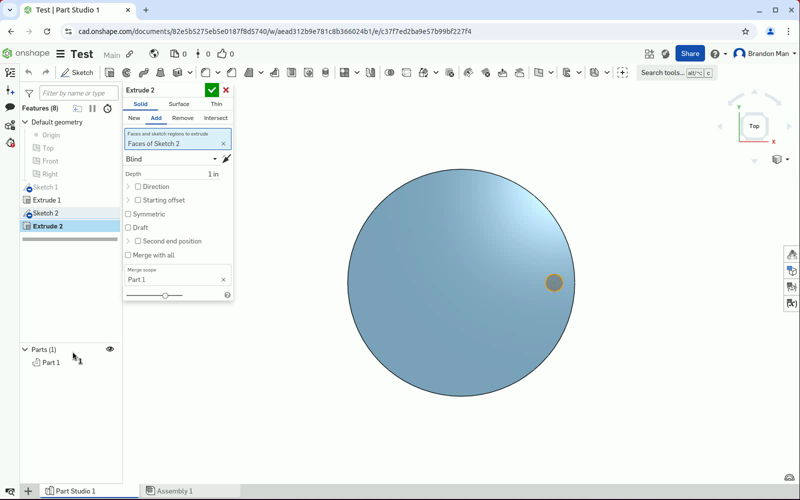
mouse_move(143, 106)
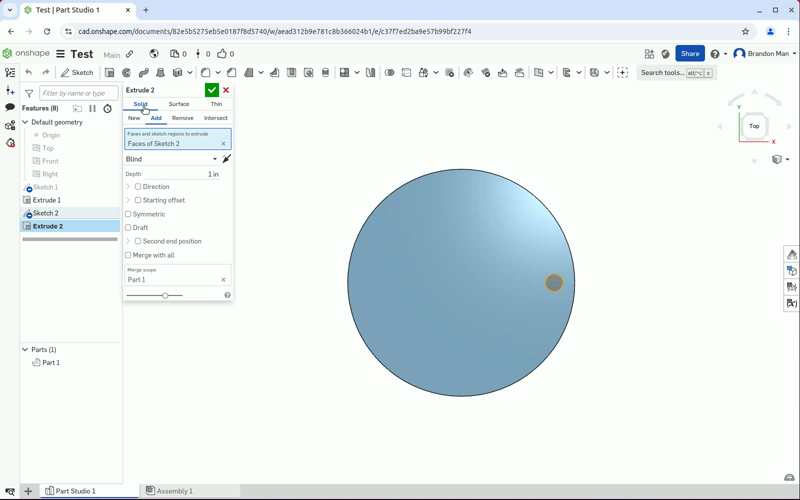
click(143, 106)
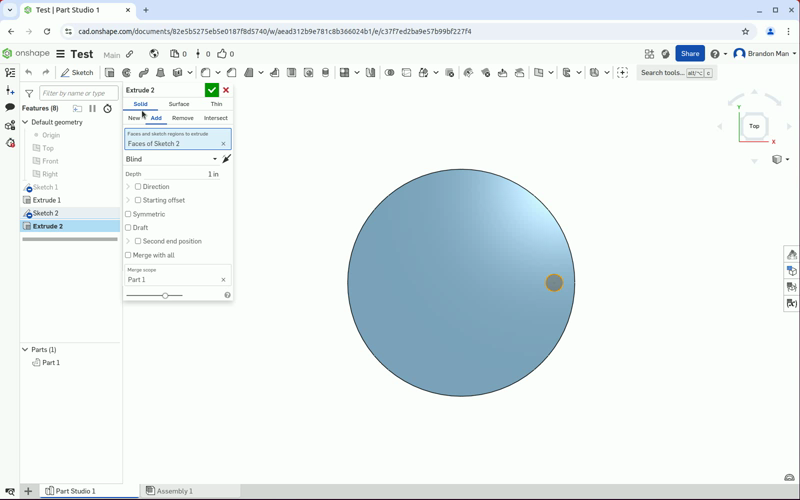
mouse_move(137, 120)
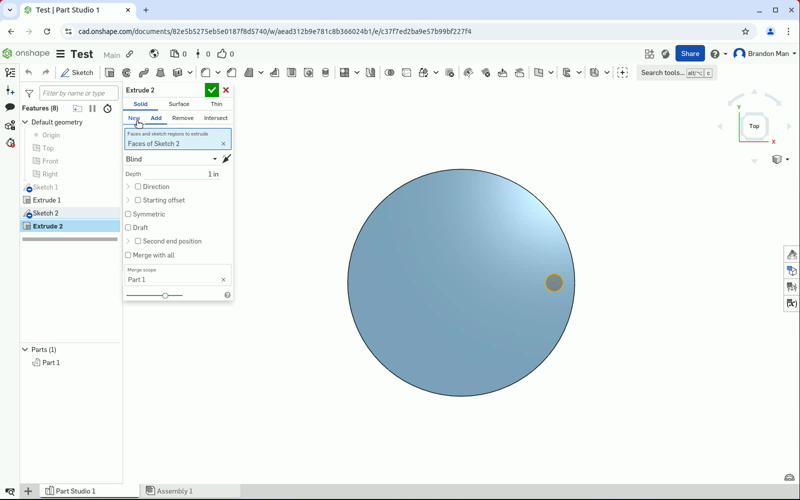
click(137, 120)
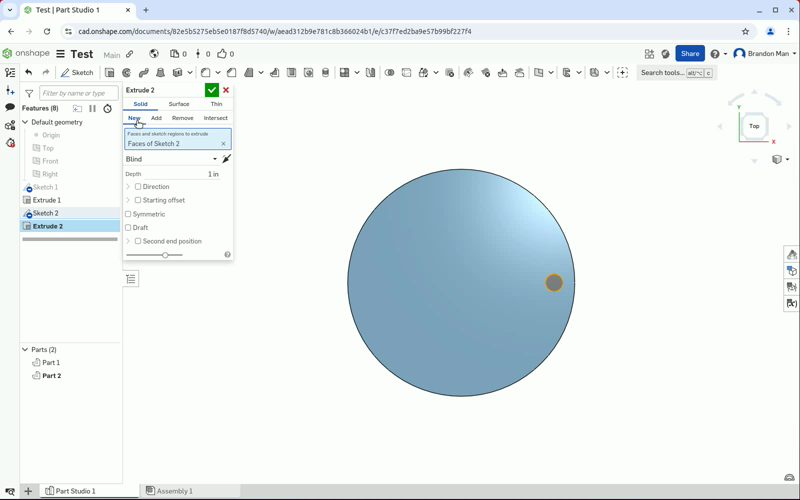
key(tab, 4)
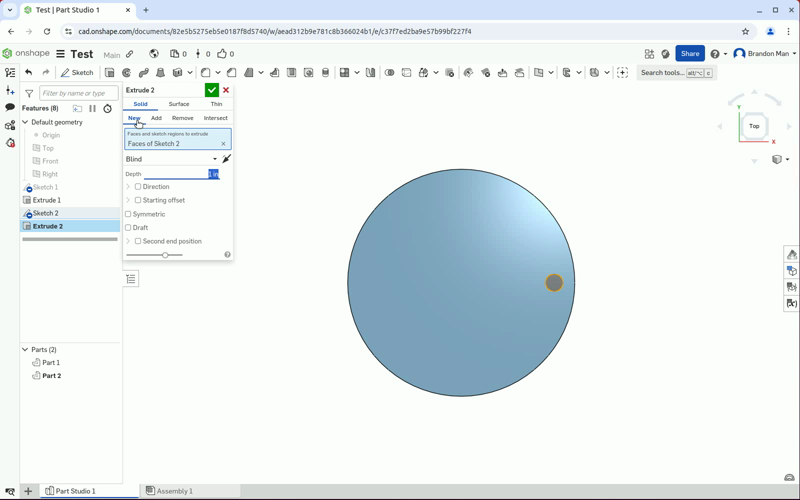
text(1.685)
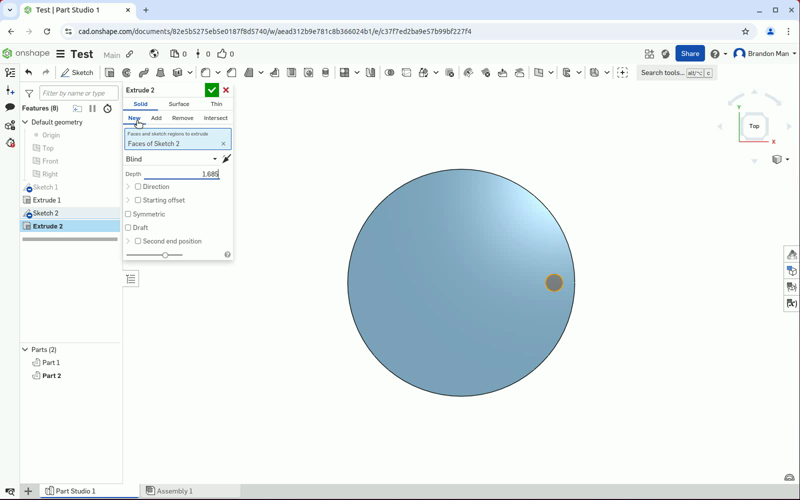
key(enter)
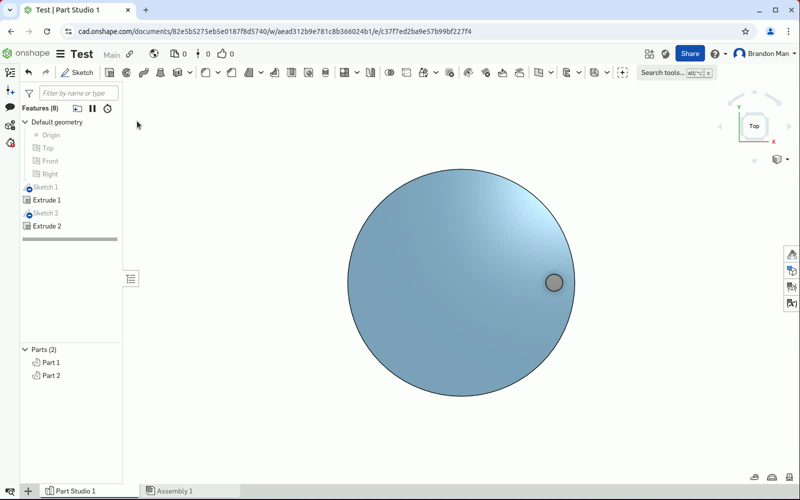
key(shift+h)
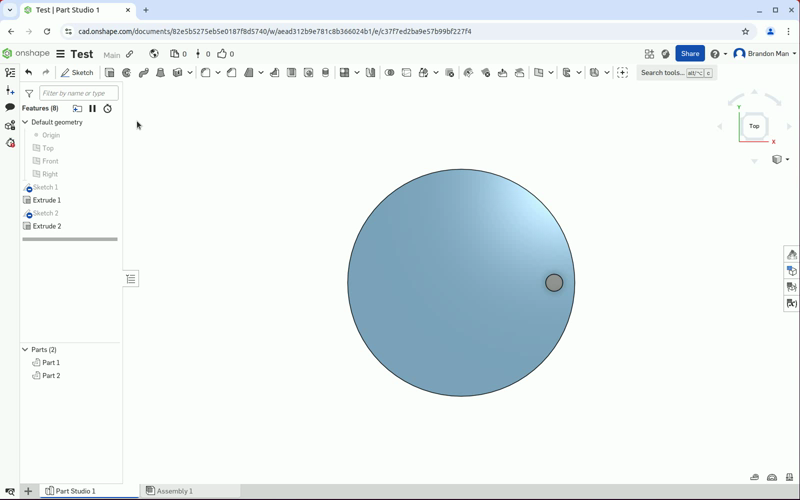
key(shift+h)
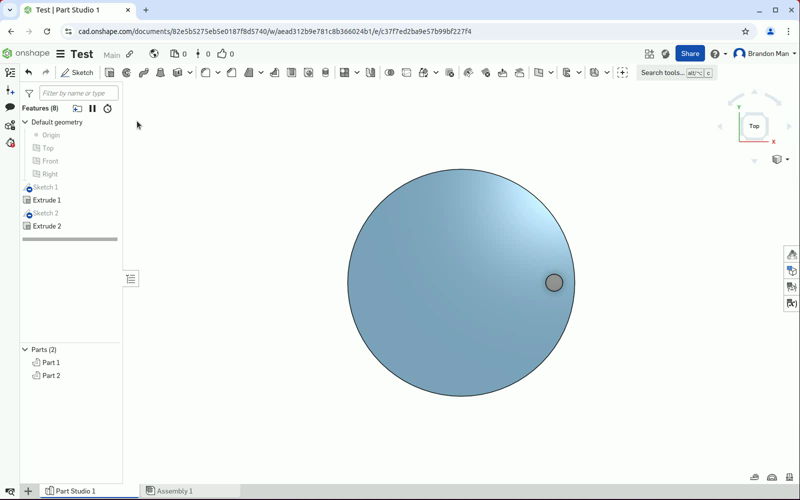
mouse_move(73, 189)
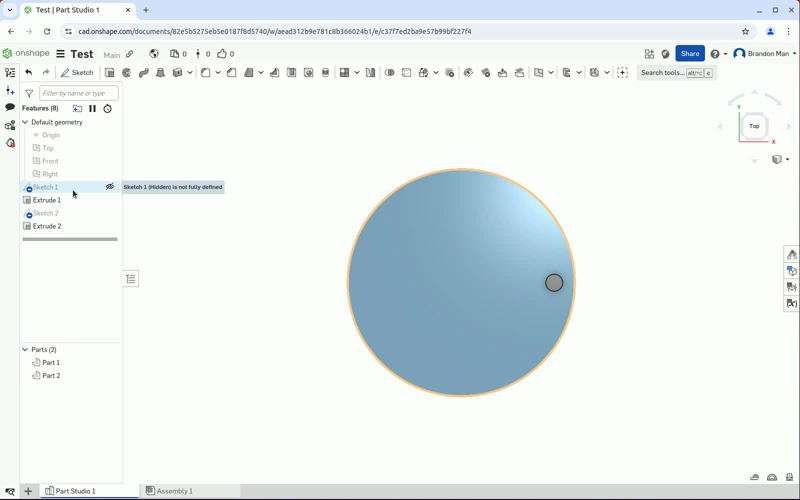
click(73, 189)
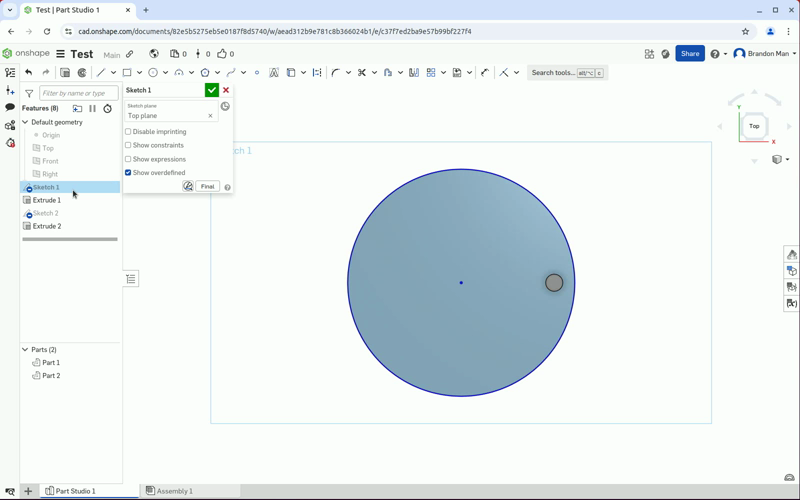
mouse_move(229, 92)
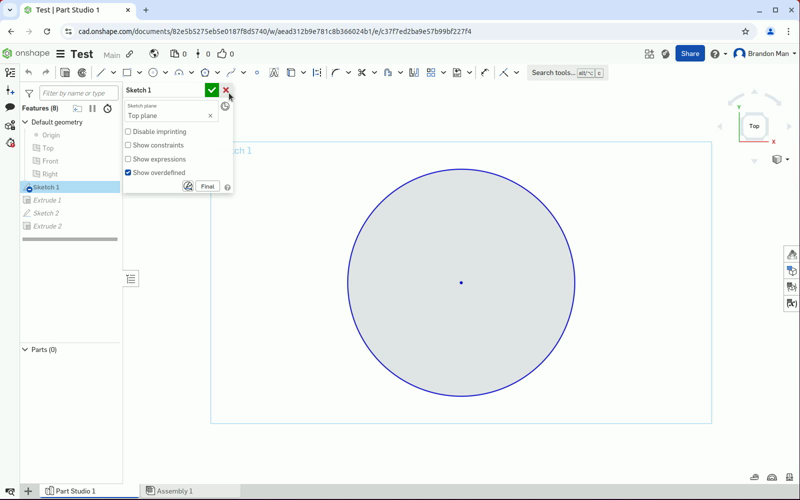
click(229, 92)
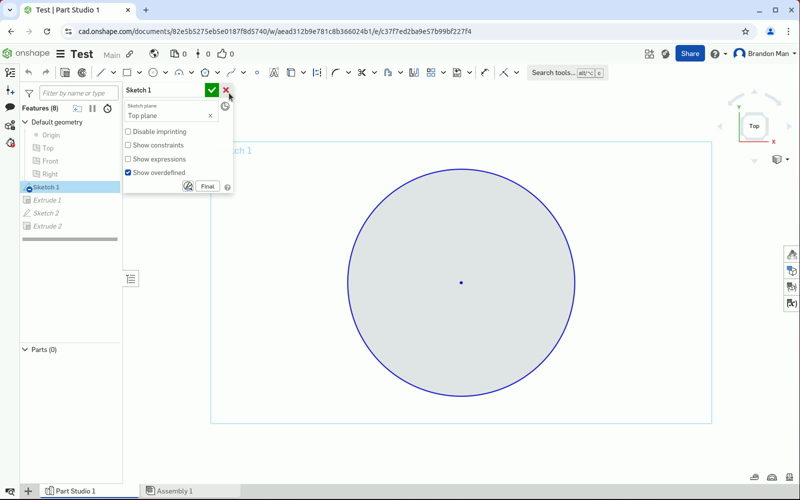
key(shift+s)
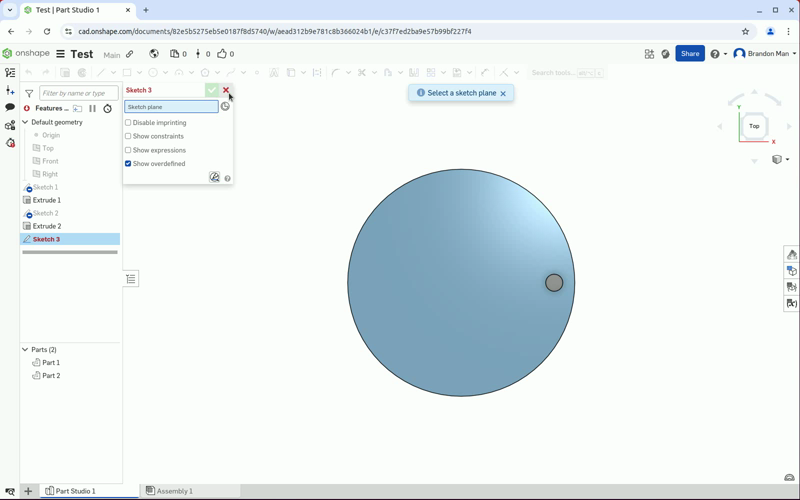
mouse_move(73, 150)
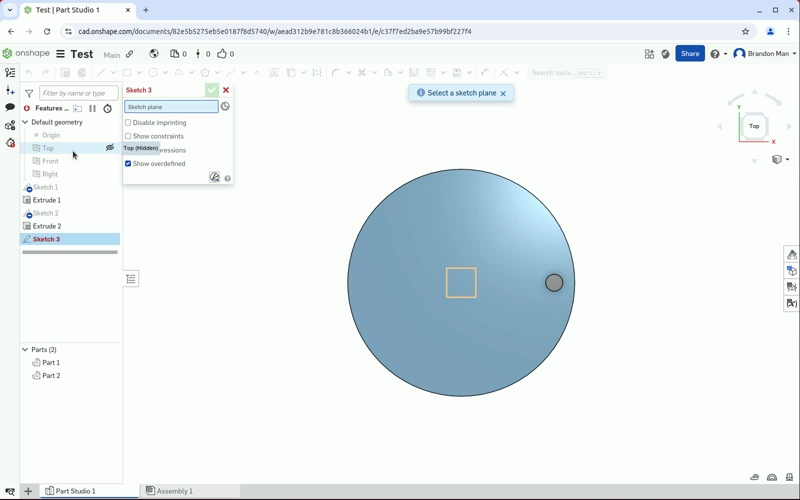
click(73, 150)
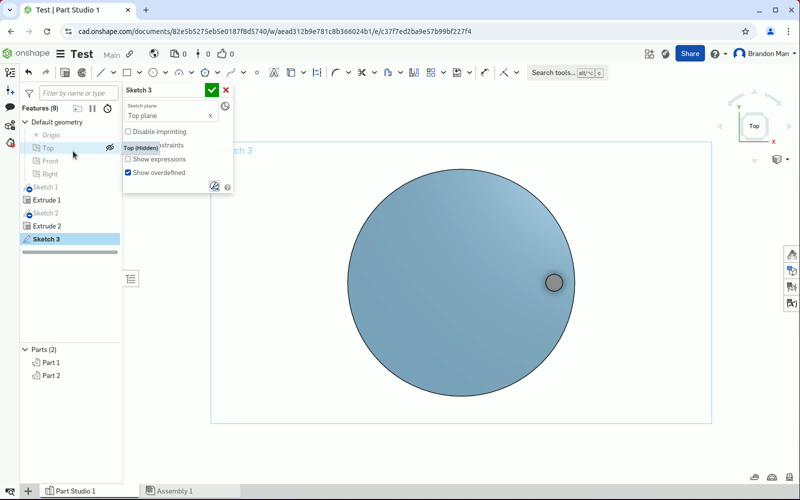
mouse_move(73, 352)
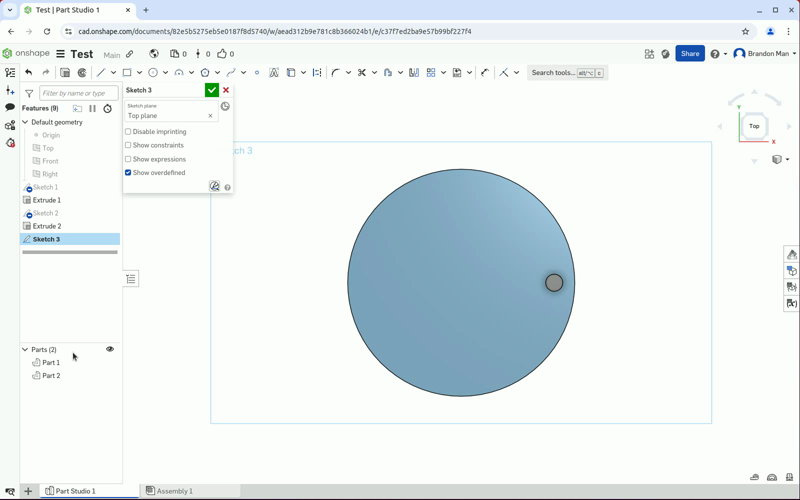
key(y)
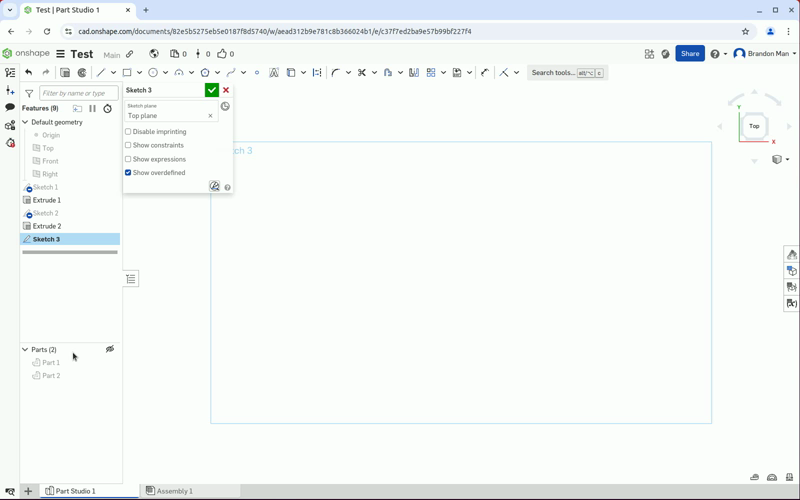
key(c)
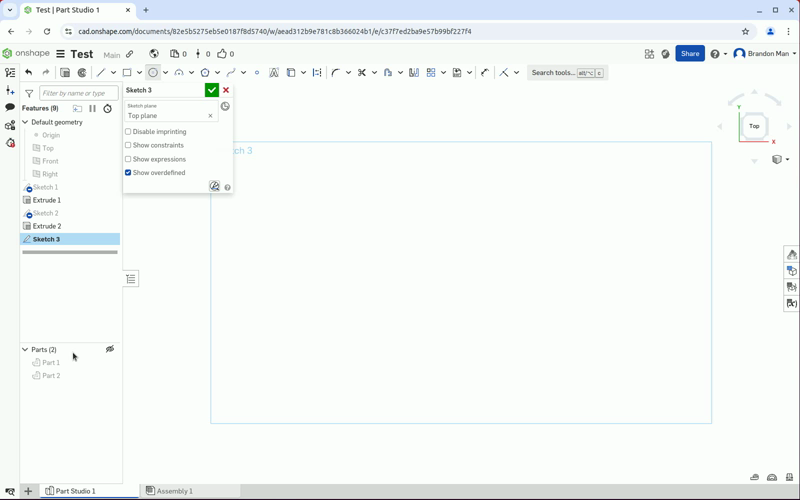
key_down(shift)
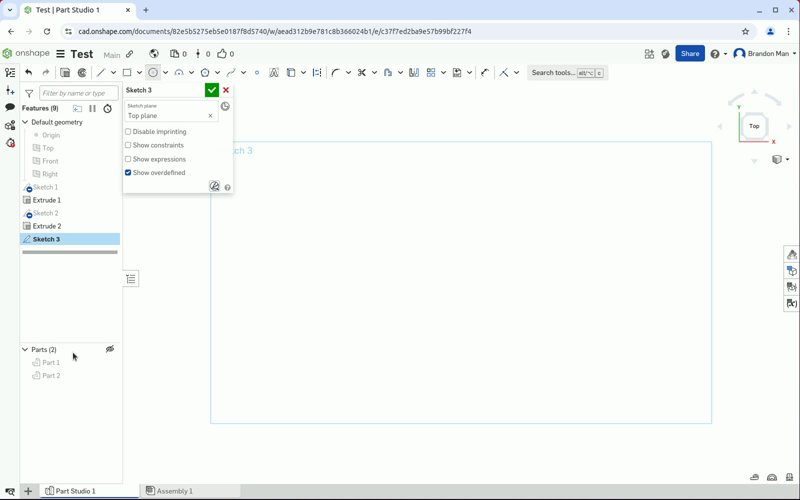
mouse_move(368, 282)
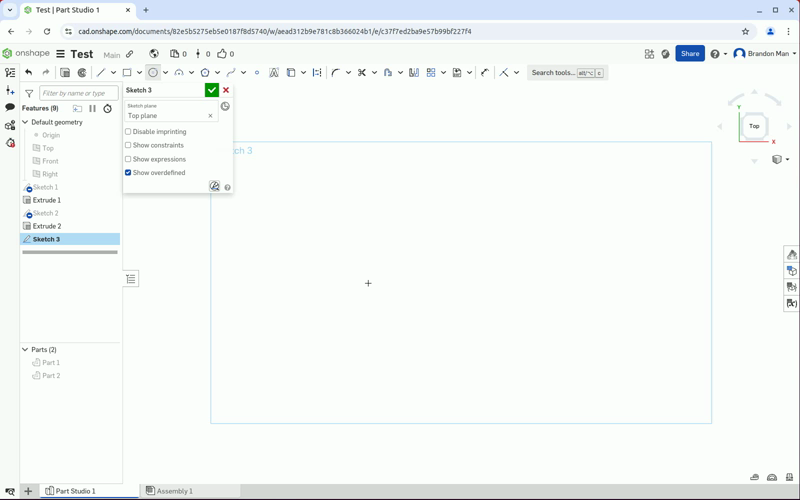
click(368, 282)
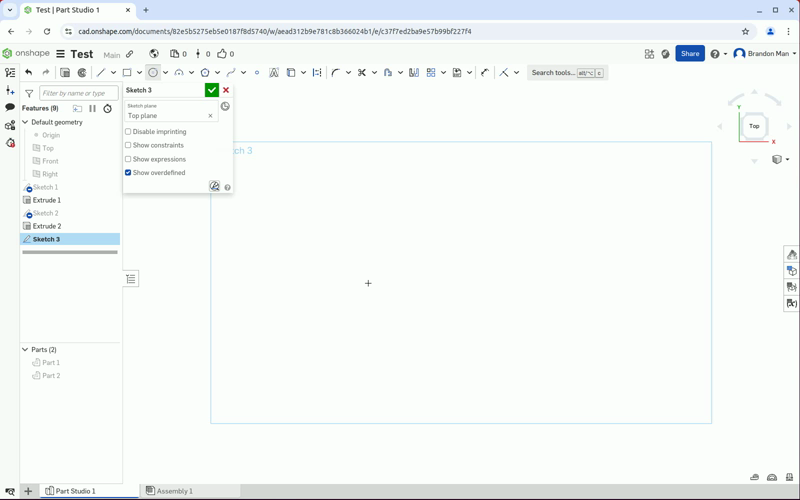
key_up(shift)
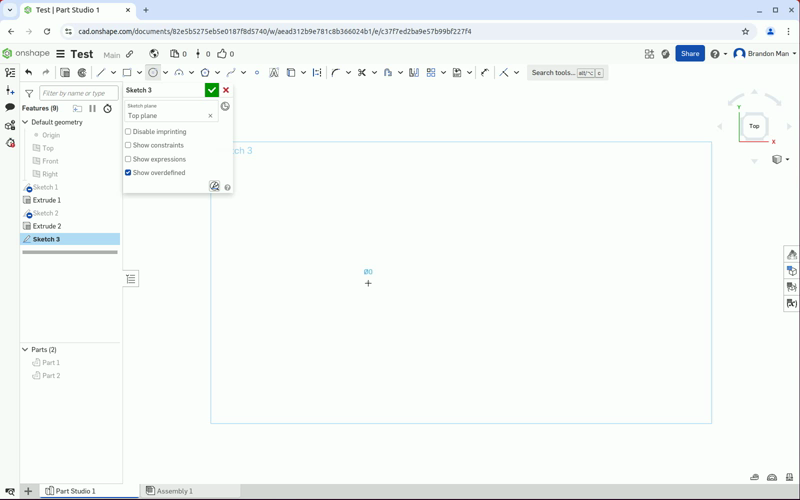
mouse_move(376, 282)
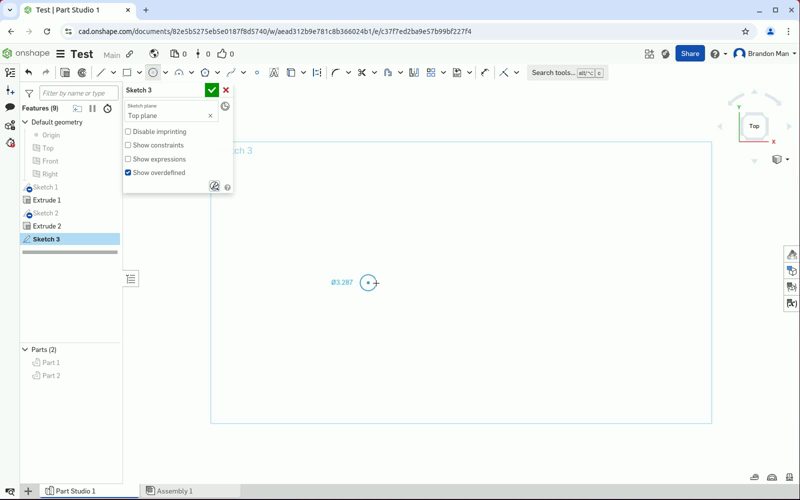
click(376, 282)
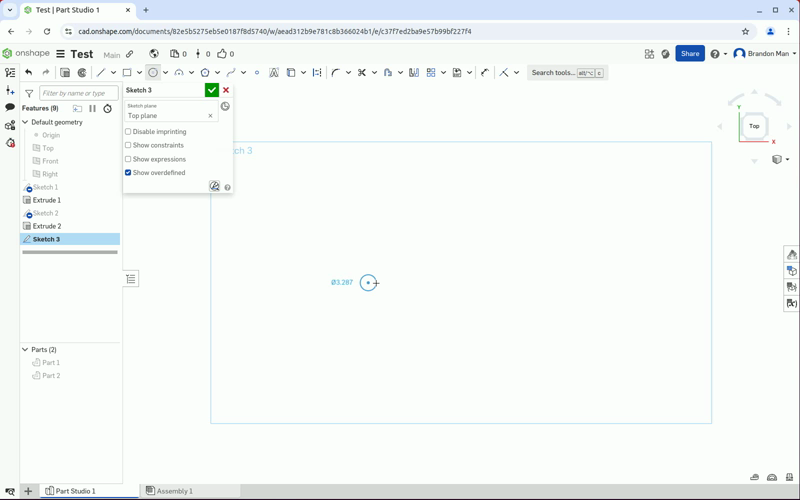
key(esc)
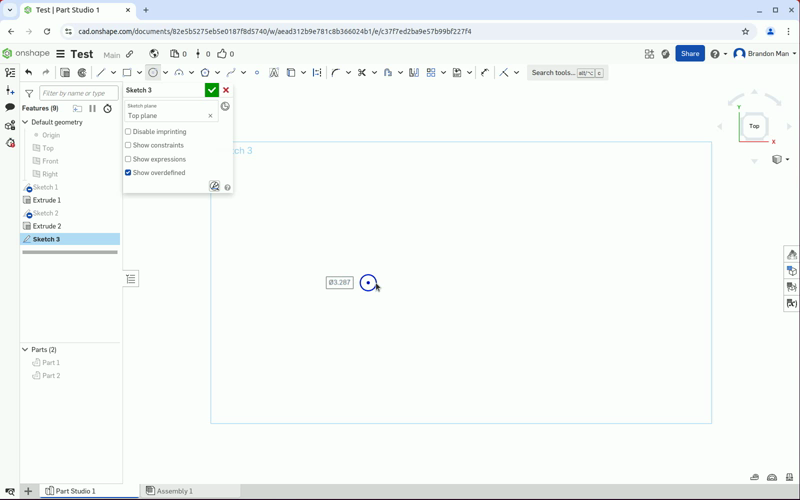
mouse_move(369, 277)
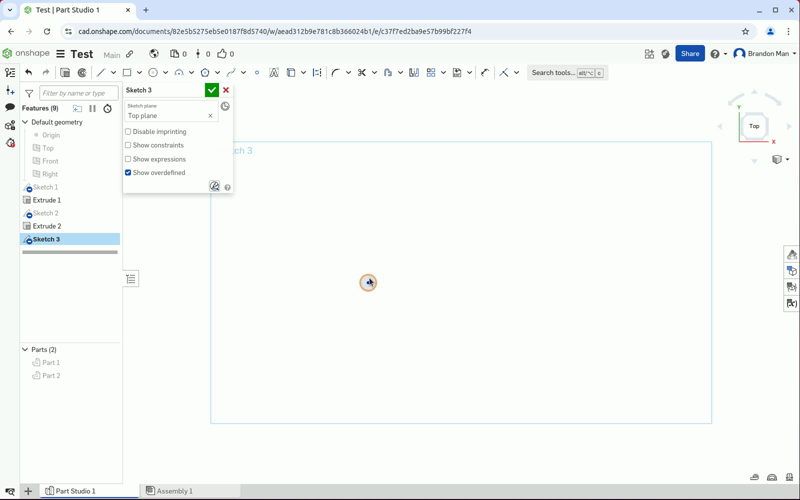
scroll(6)
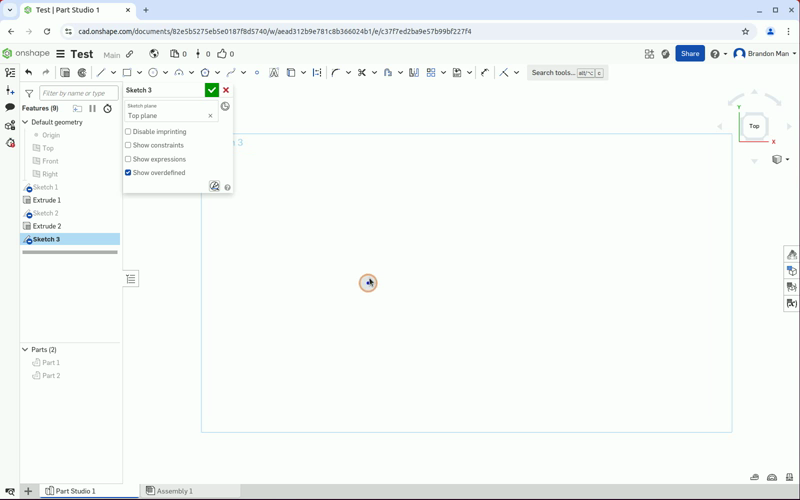
scroll(6)
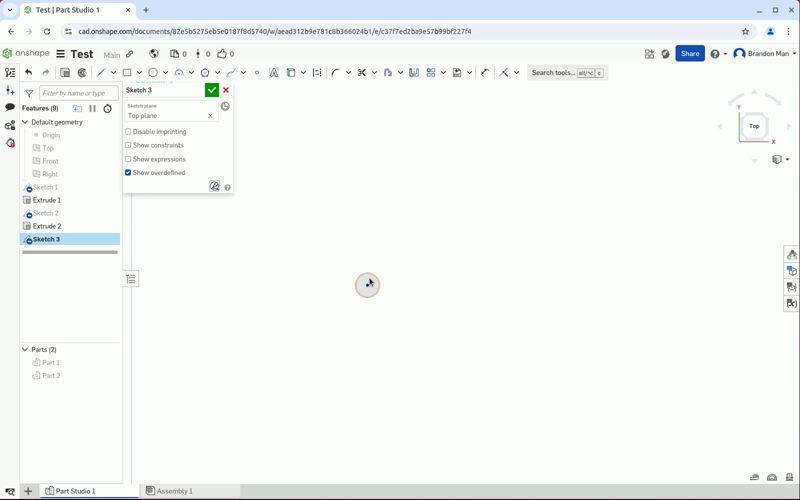
scroll(6)
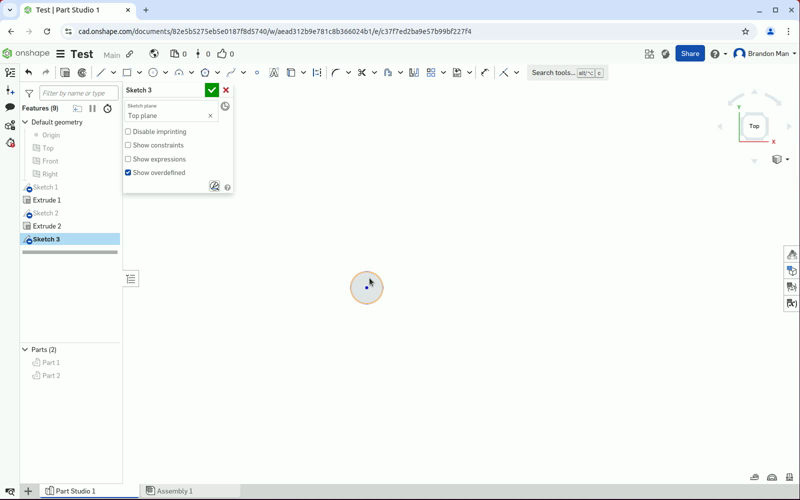
scroll(6)
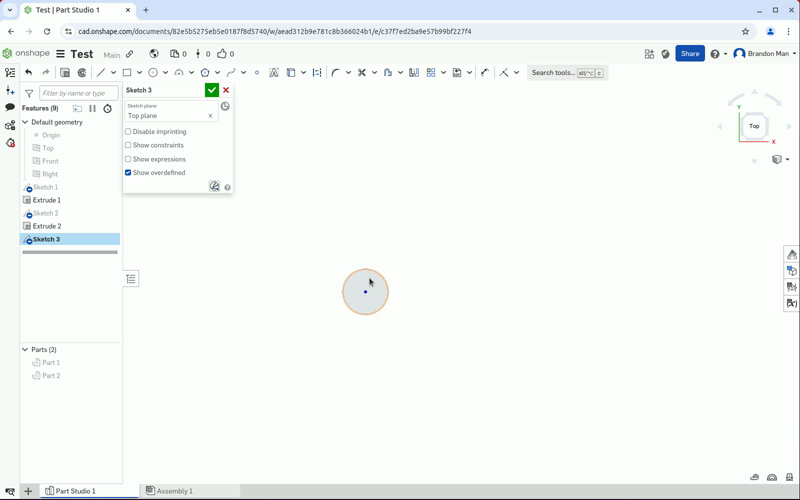
scroll(6)
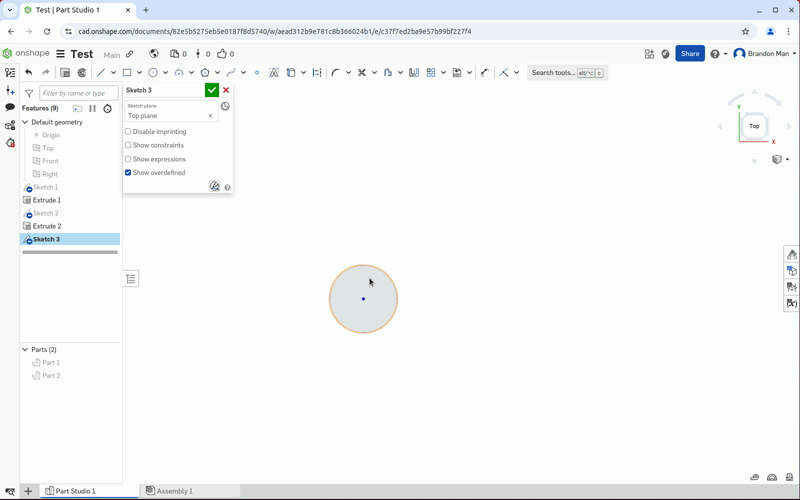
scroll(6)
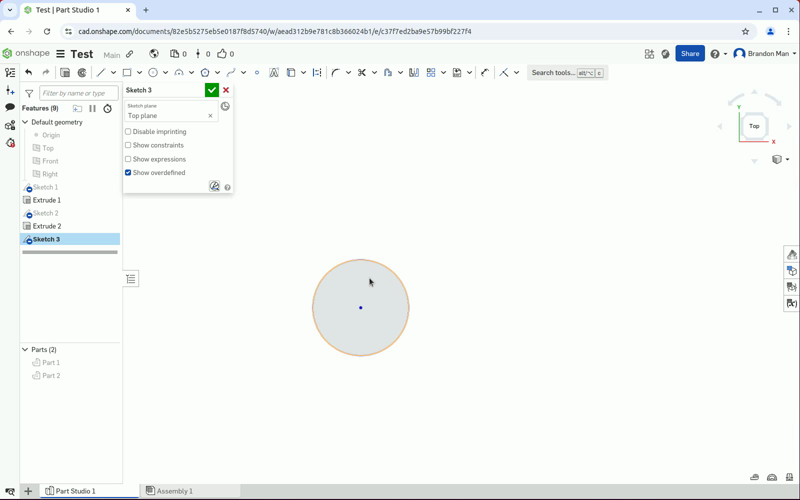
scroll(6)
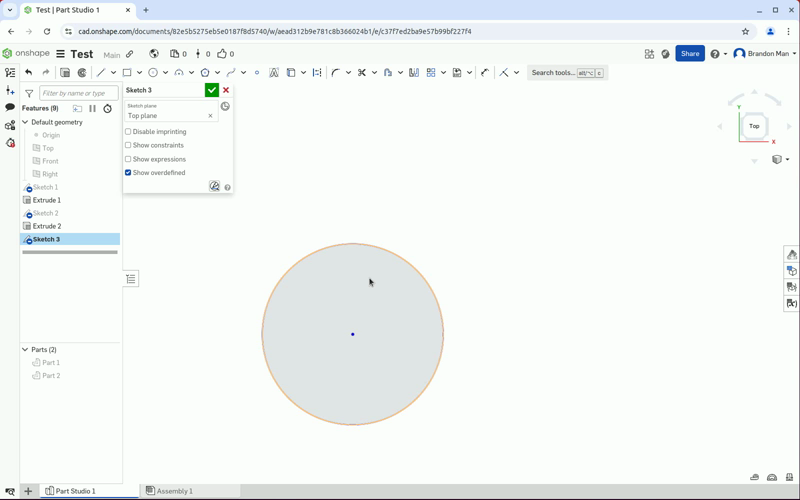
click(369, 277)
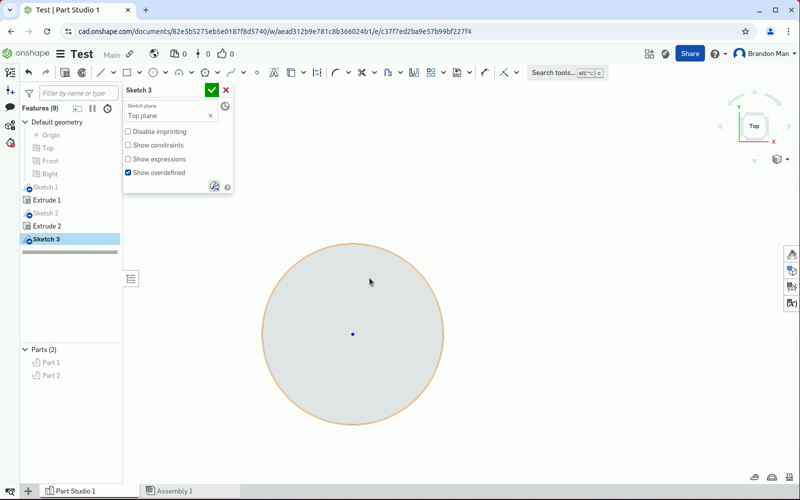
scroll(-6)
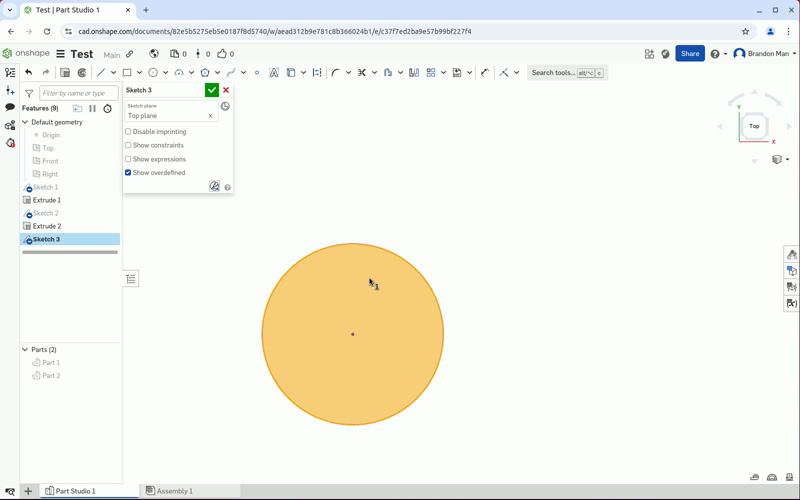
scroll(-6)
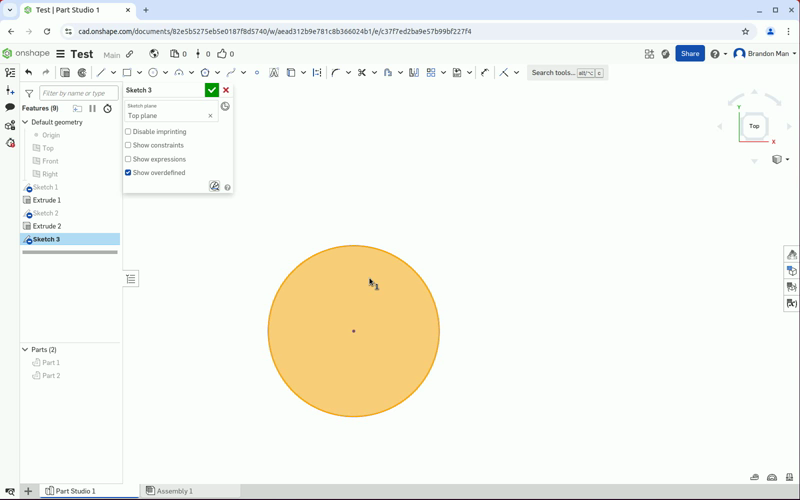
scroll(-6)
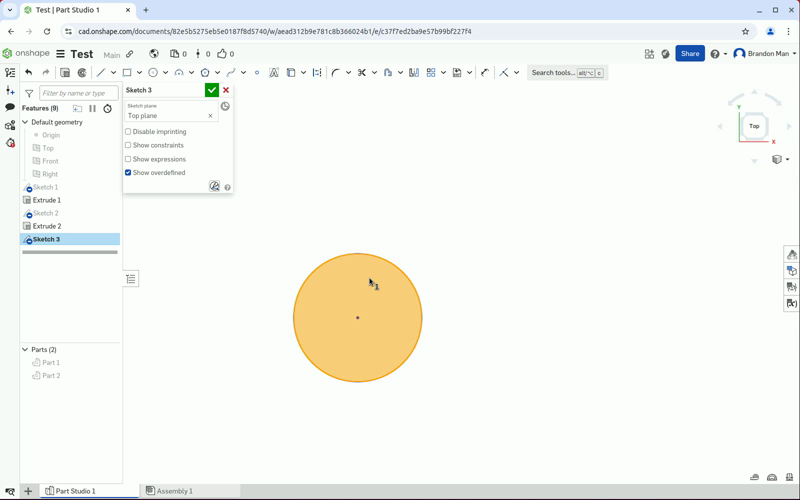
scroll(-6)
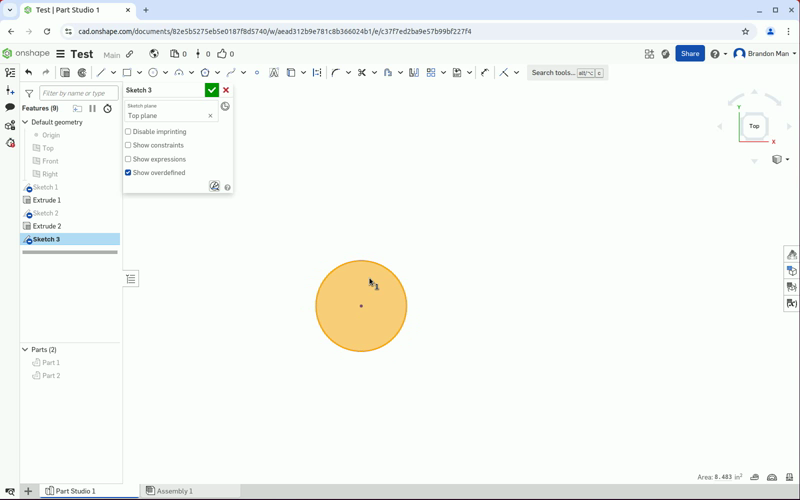
scroll(-6)
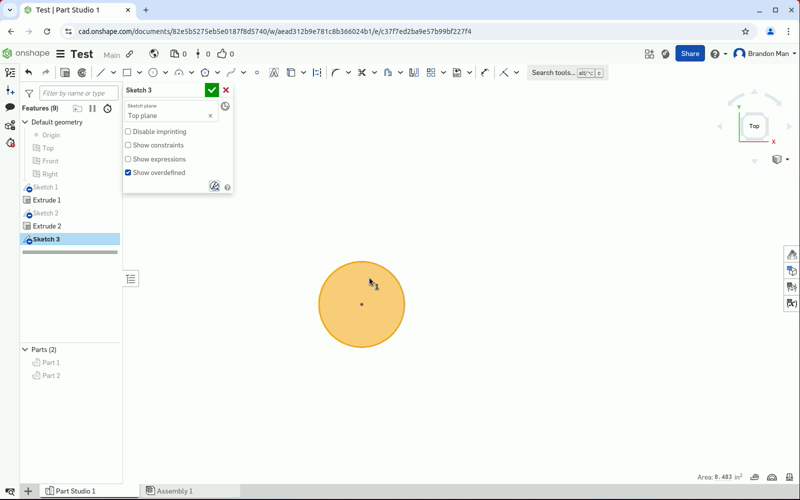
scroll(-6)
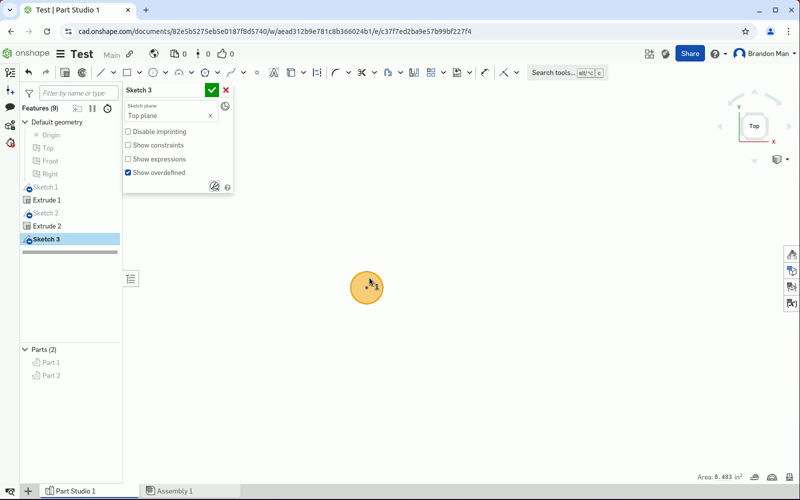
scroll(-6)
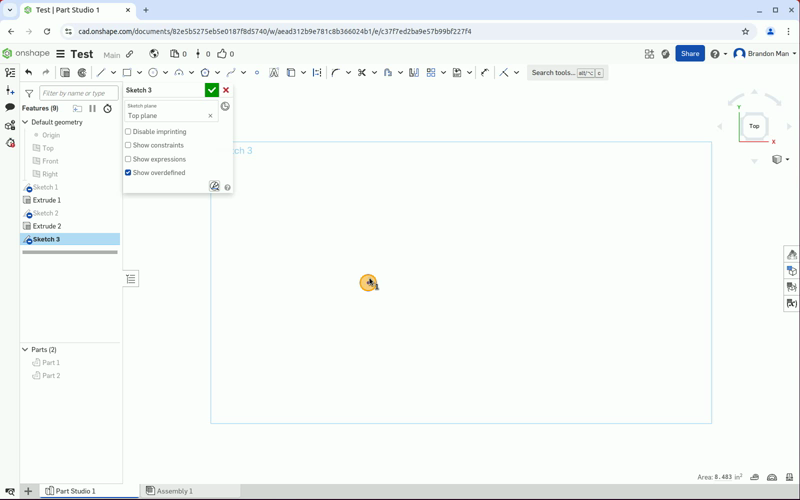
mouse_move(73, 352)
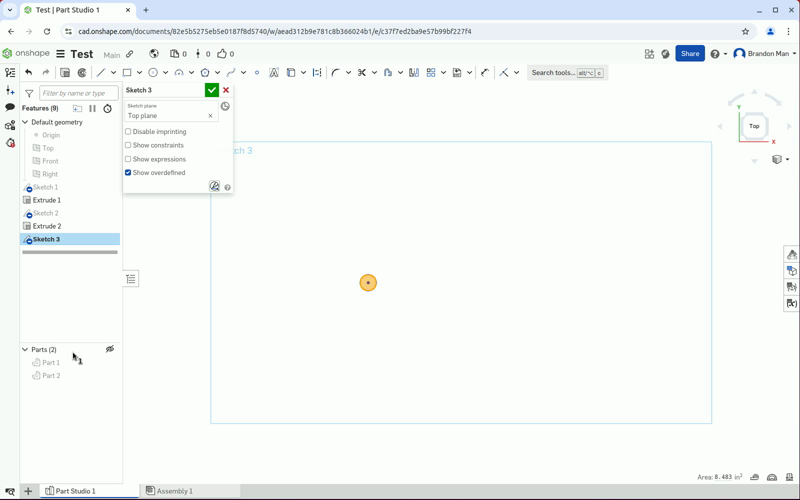
key(shift+y)
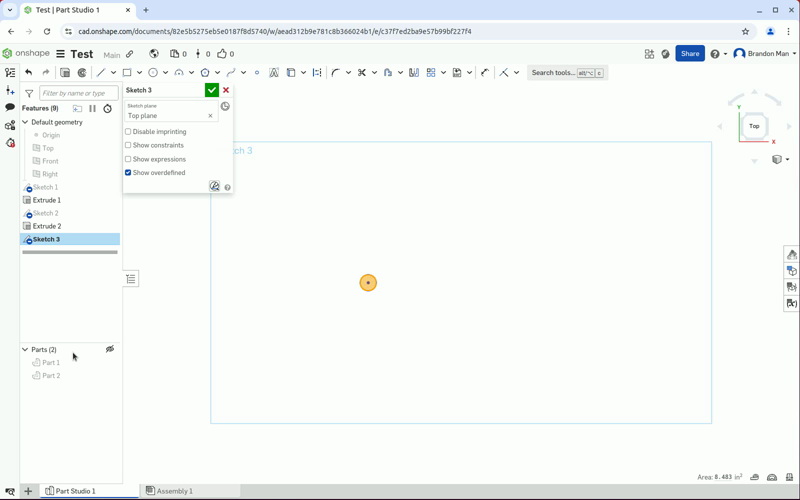
key(shift+e)
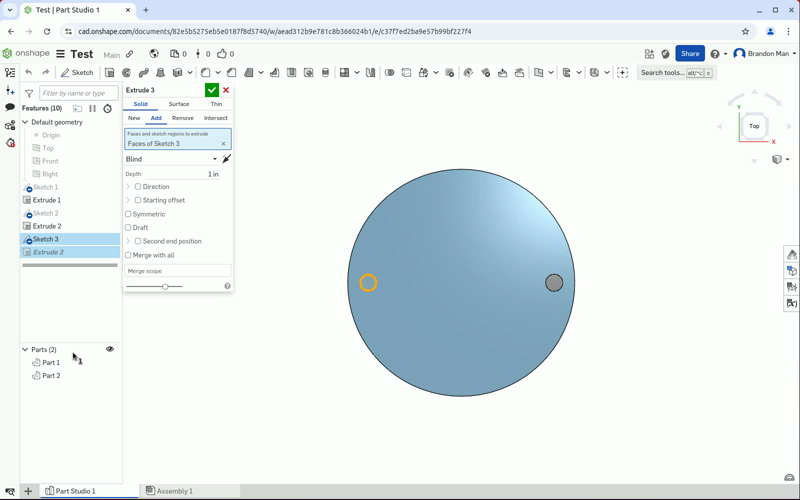
mouse_move(143, 106)
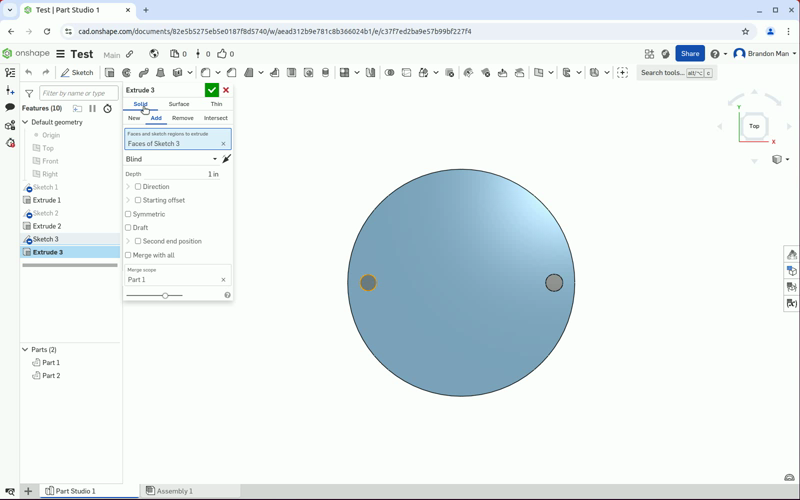
click(143, 106)
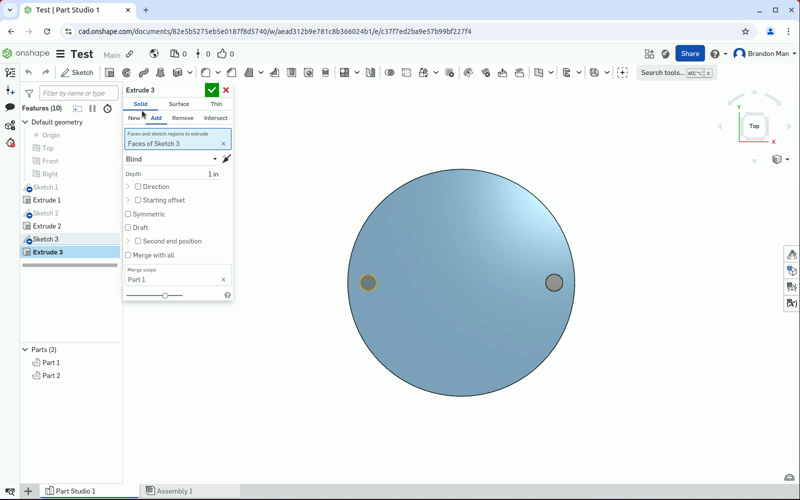
mouse_move(137, 120)
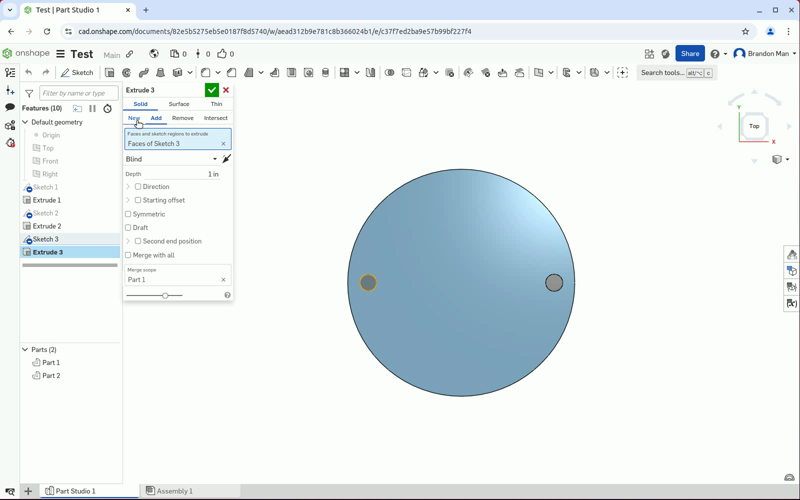
click(137, 120)
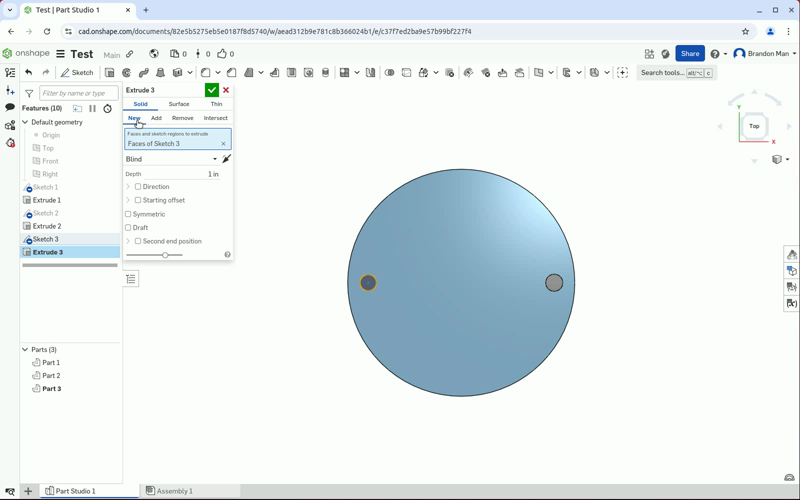
key(tab, 4)
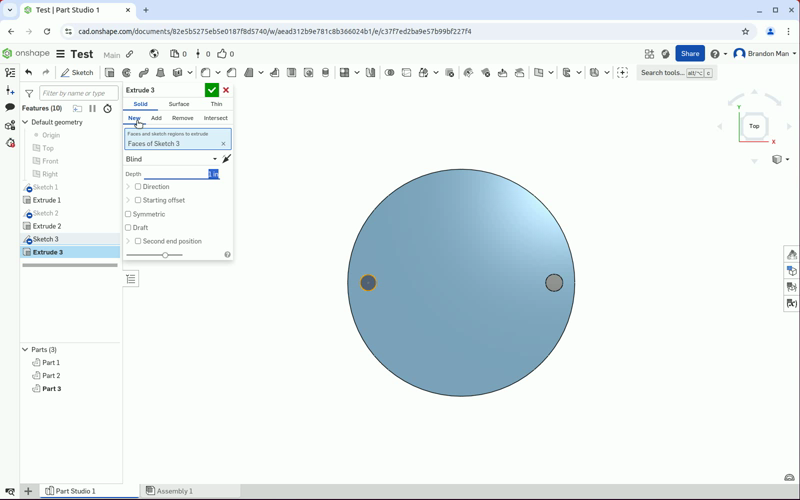
text(1.685)
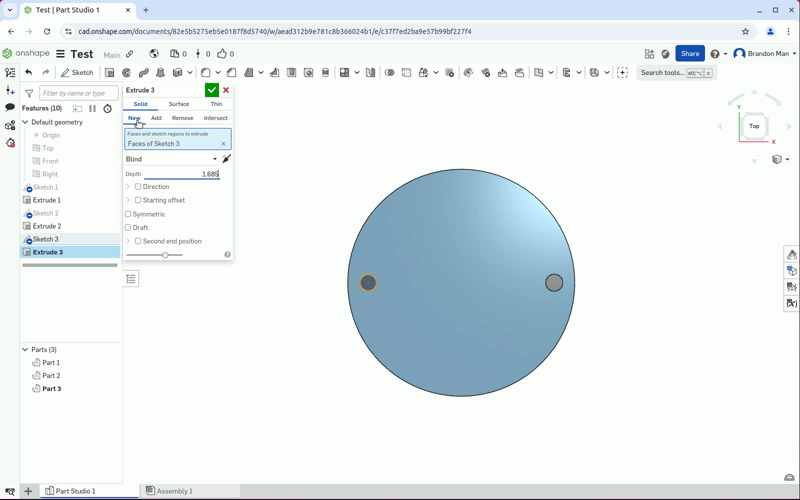
key(enter)
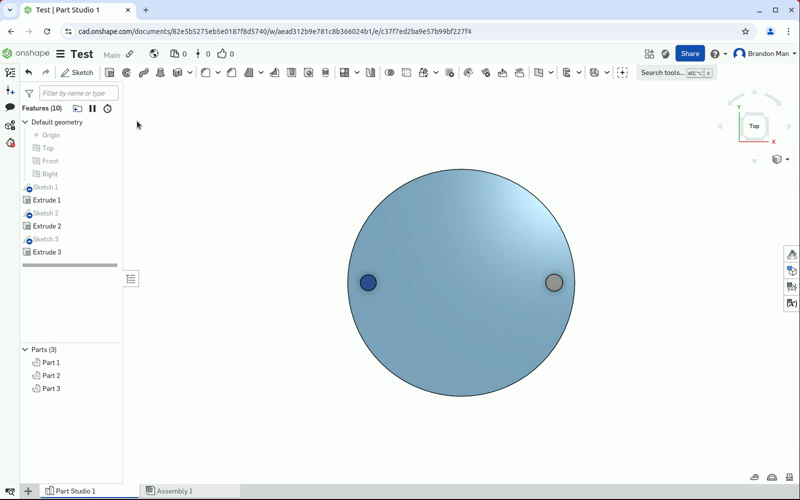
key(shift+h)
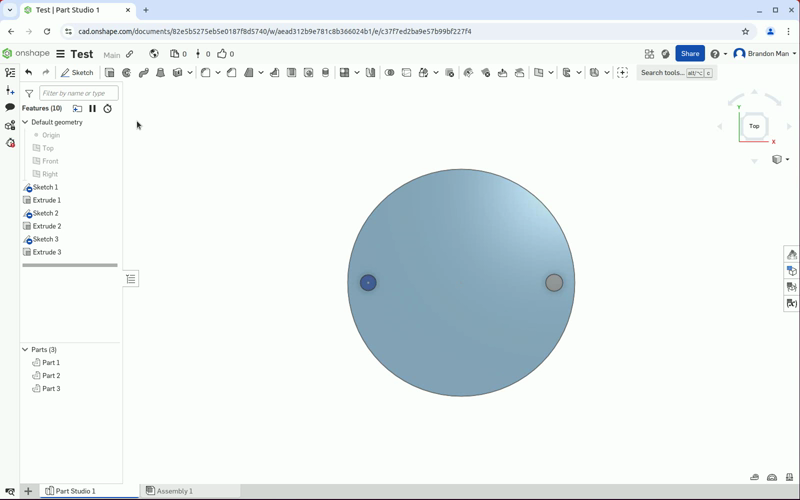
key(shift+h)
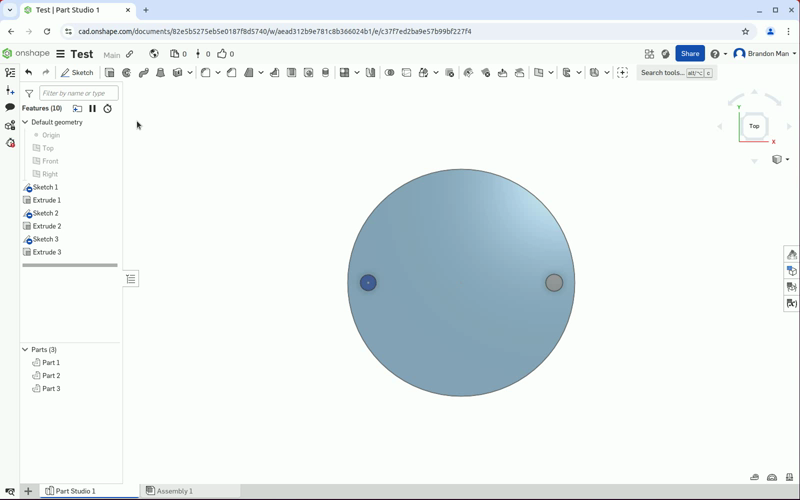
key(shift+7)
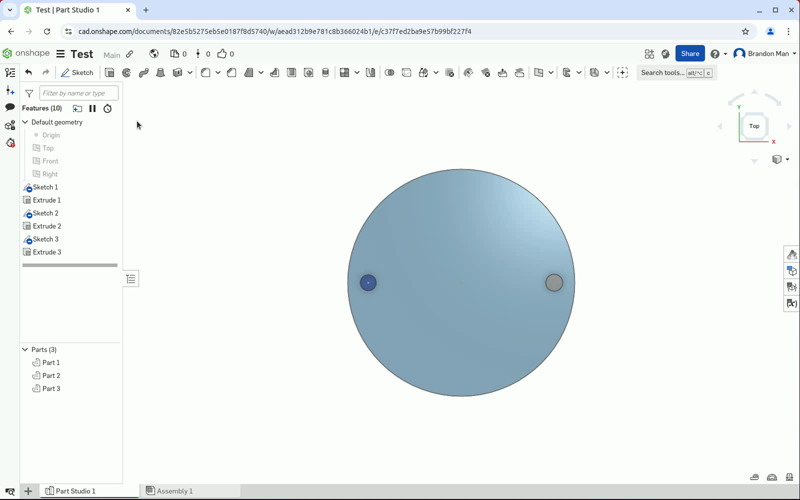
key(up, 3)
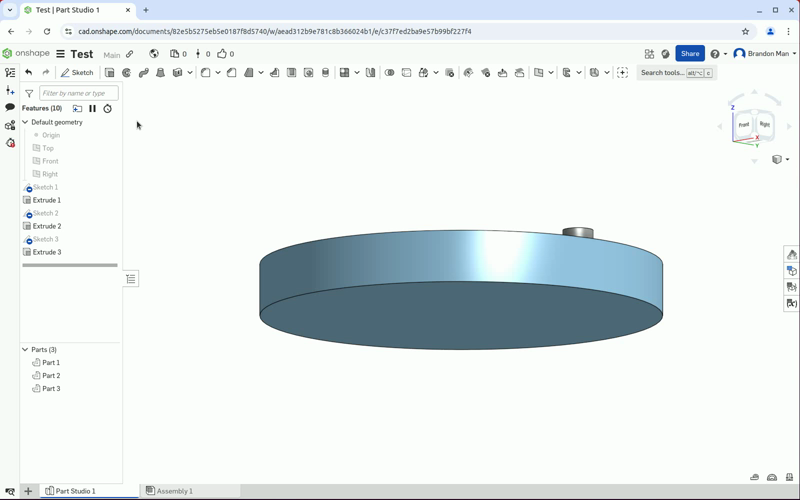
key(left, 3)
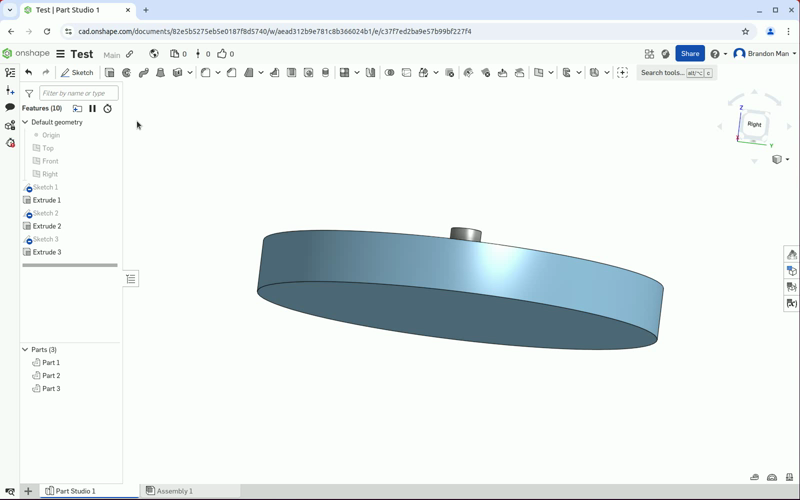
key(right, 3)
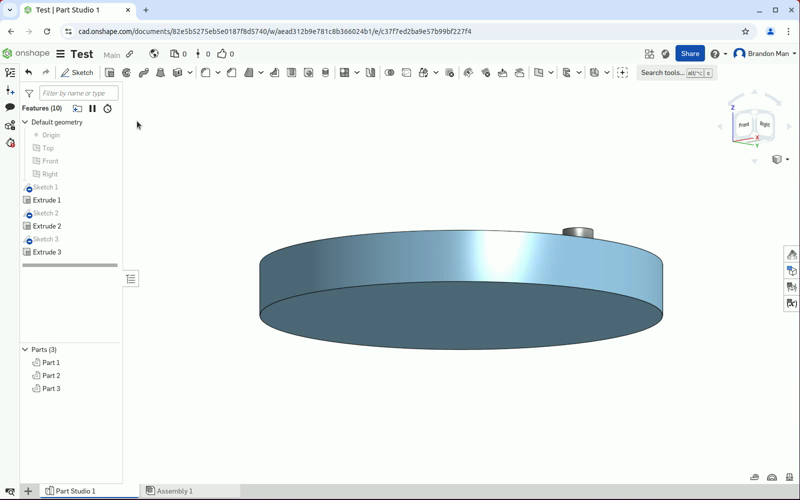
key(down, 3)
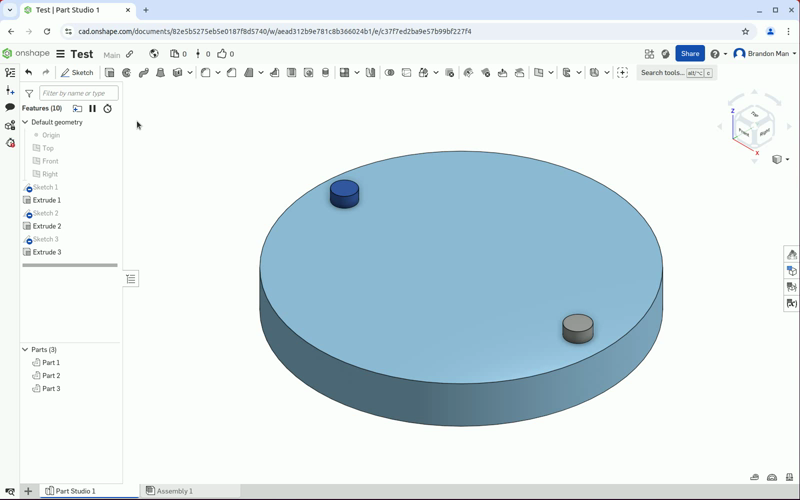
mouse_move(73, 189)
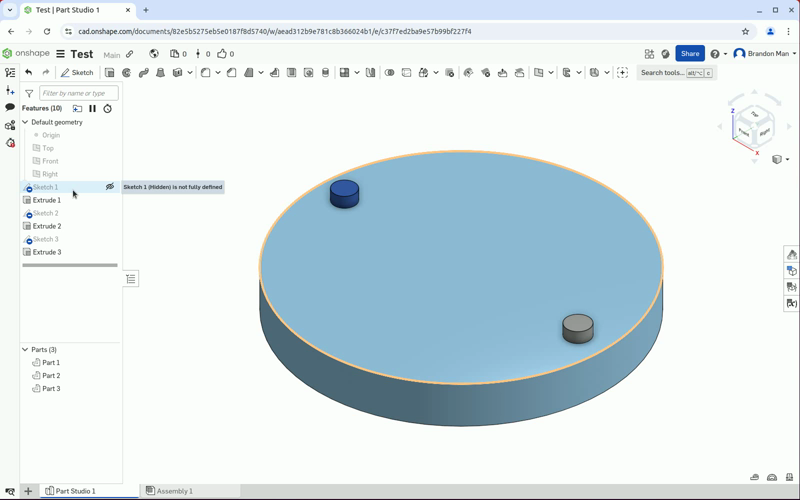
click(73, 189)